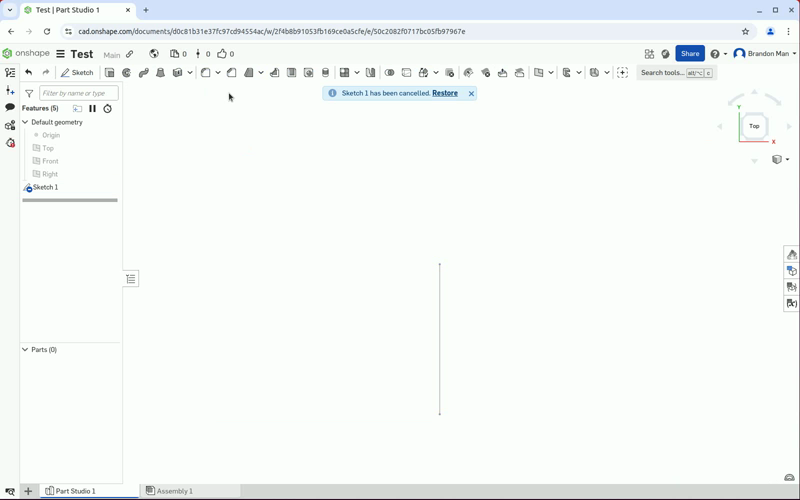
key(shift+h)
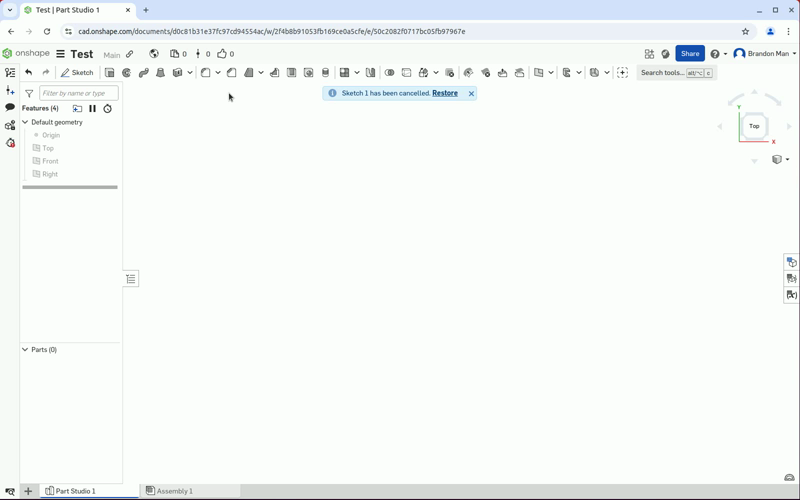
mouse_move(73, 352)
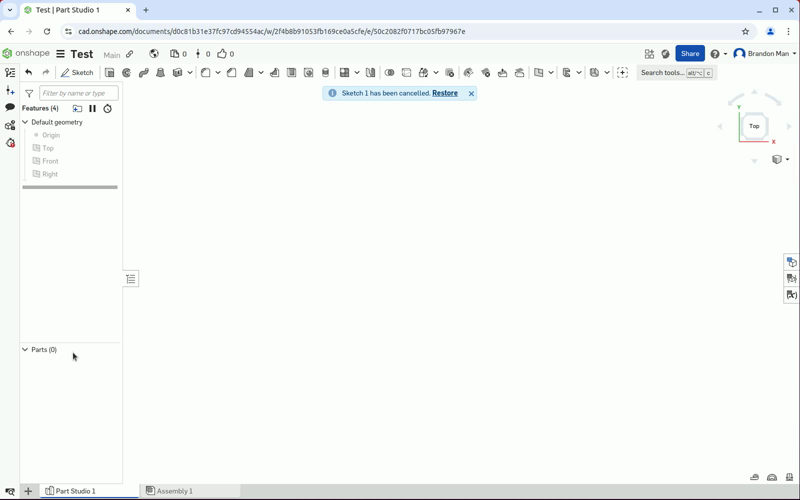
key(y)
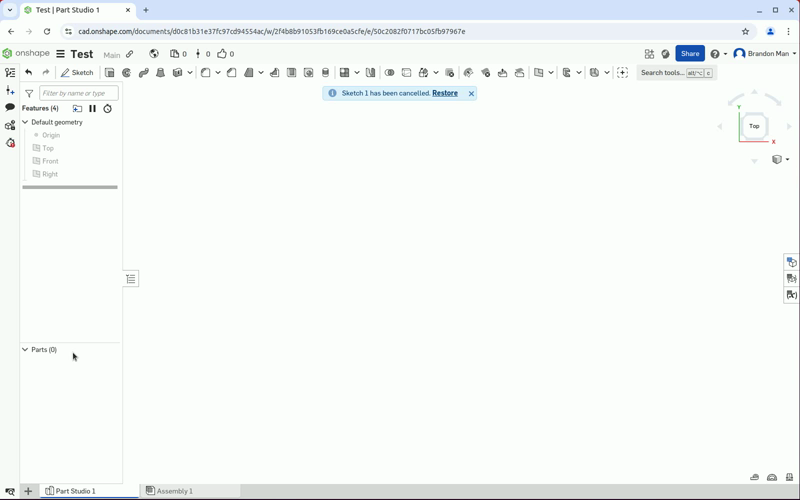
key(shift+p)
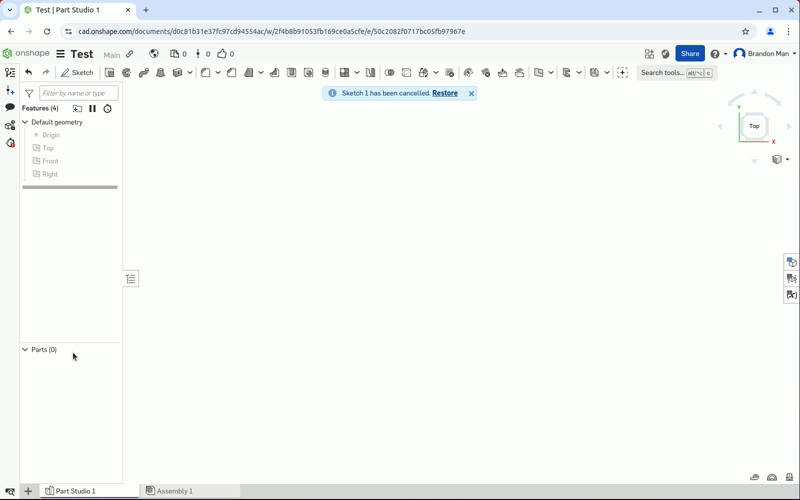
key(space)
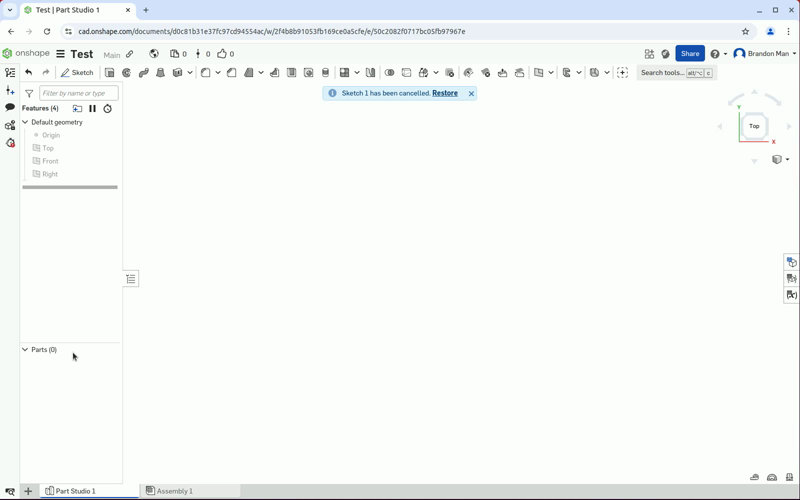
key_down(shift)
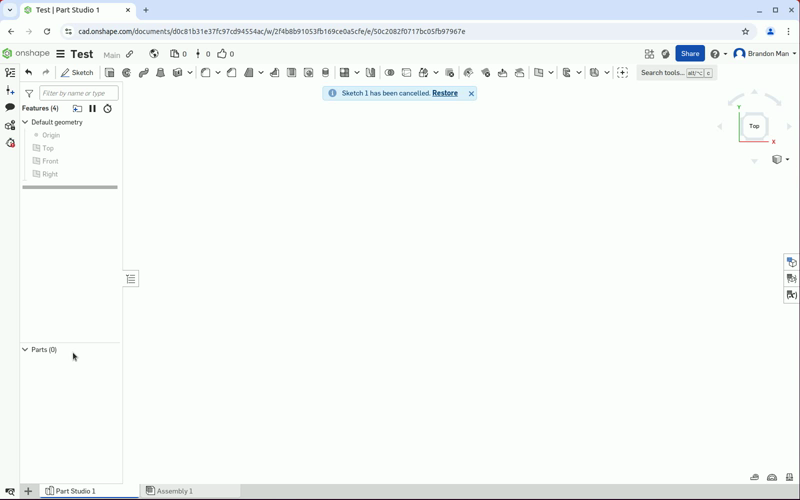
key(up)
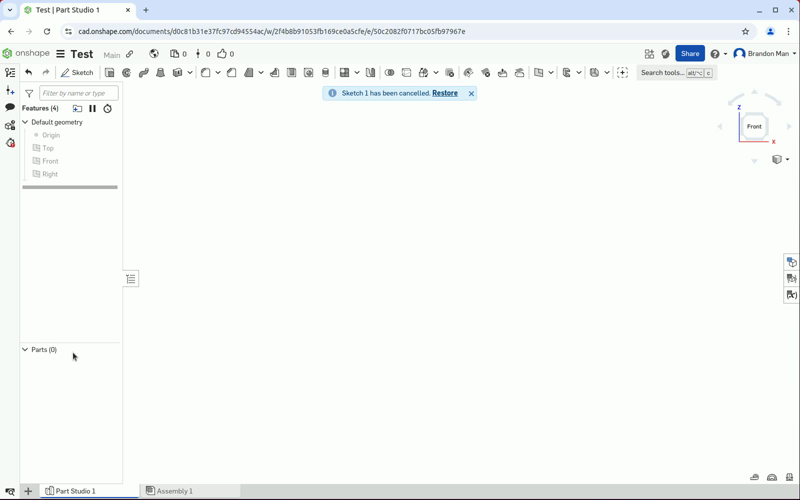
key_up(shift)
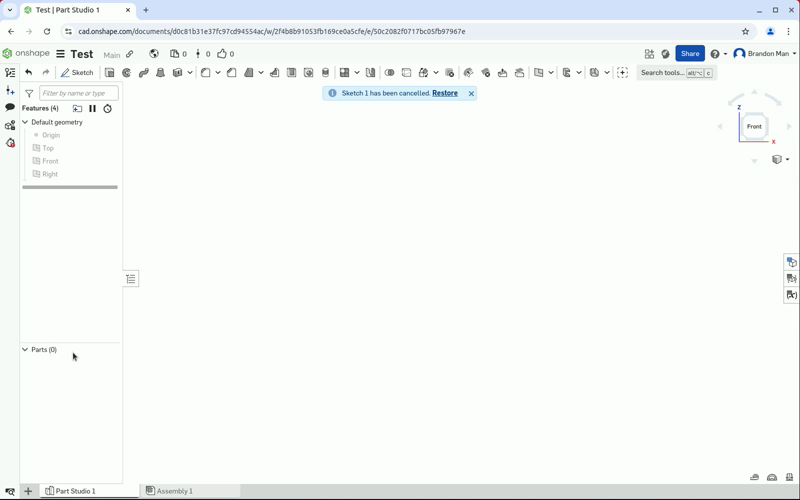
mouse_move(73, 352)
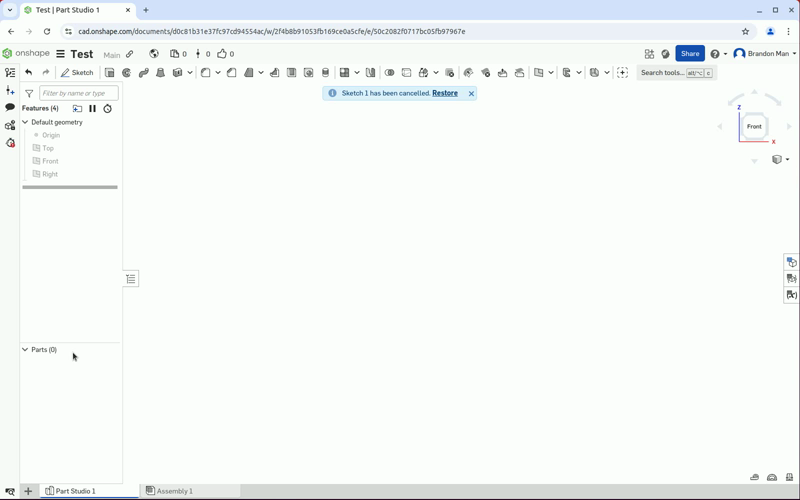
key(shift+y)
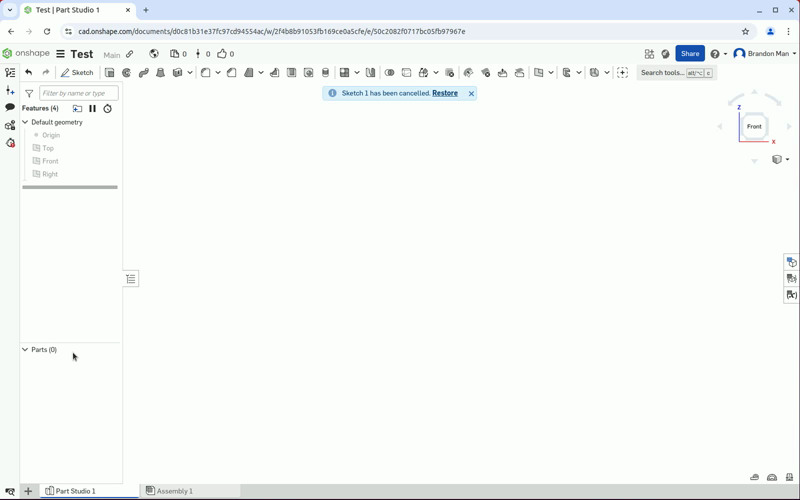
key(shift+s)
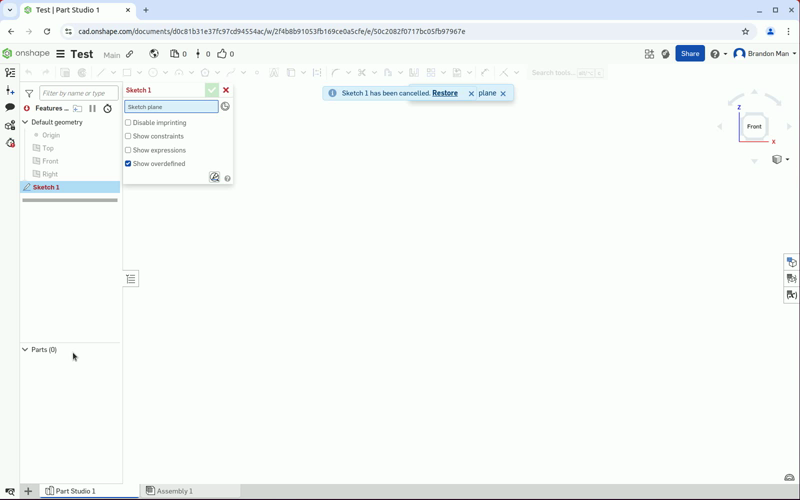
mouse_move(73, 163)
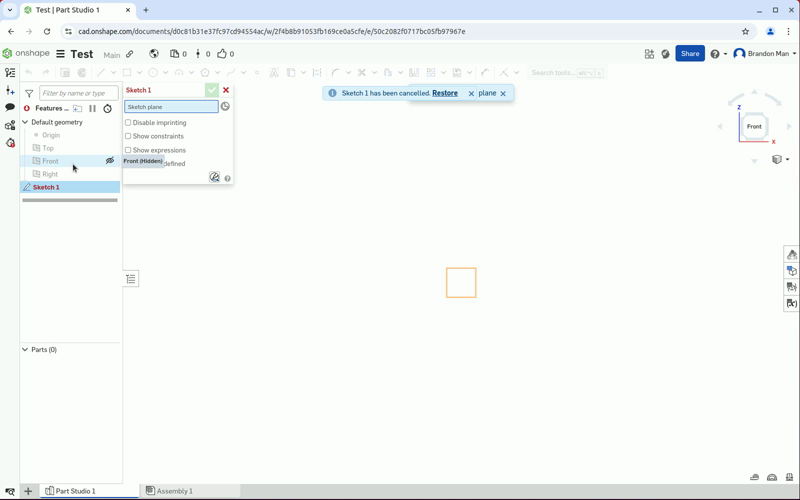
click(73, 163)
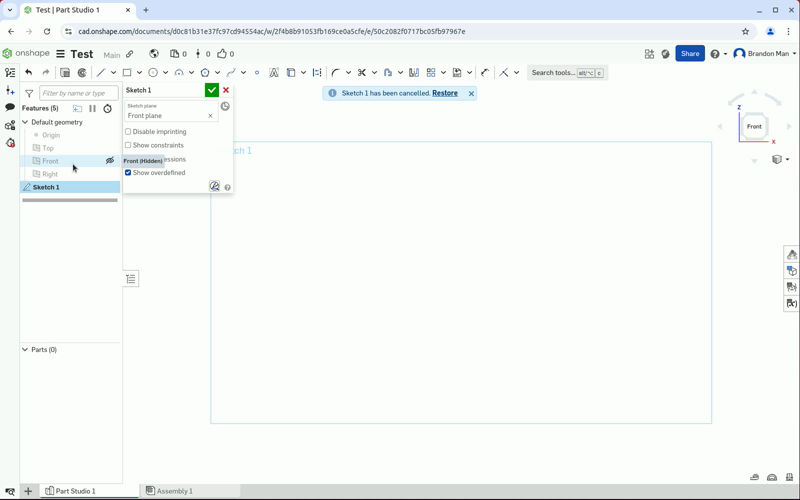
mouse_move(73, 352)
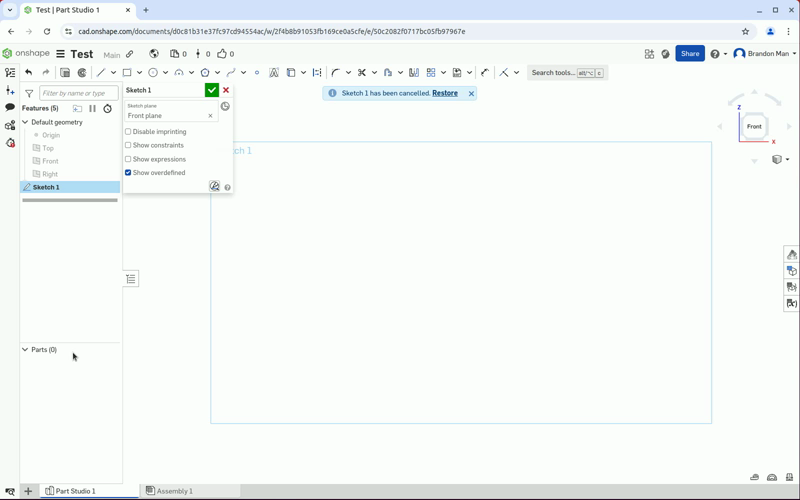
key(y)
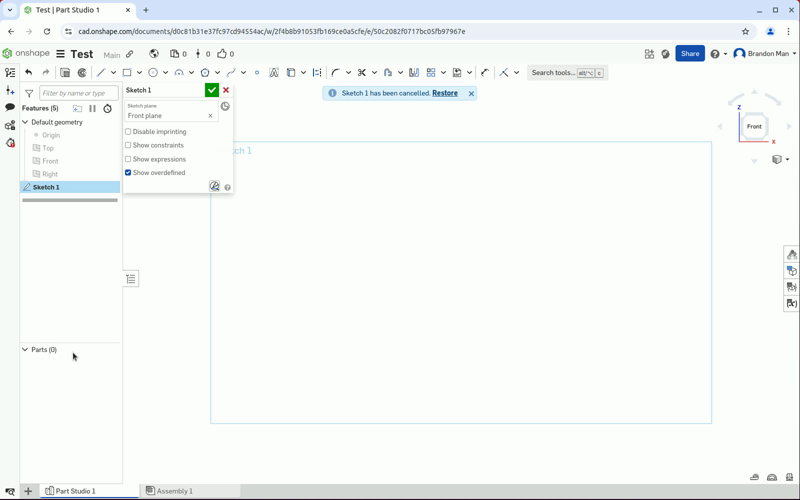
key(c)
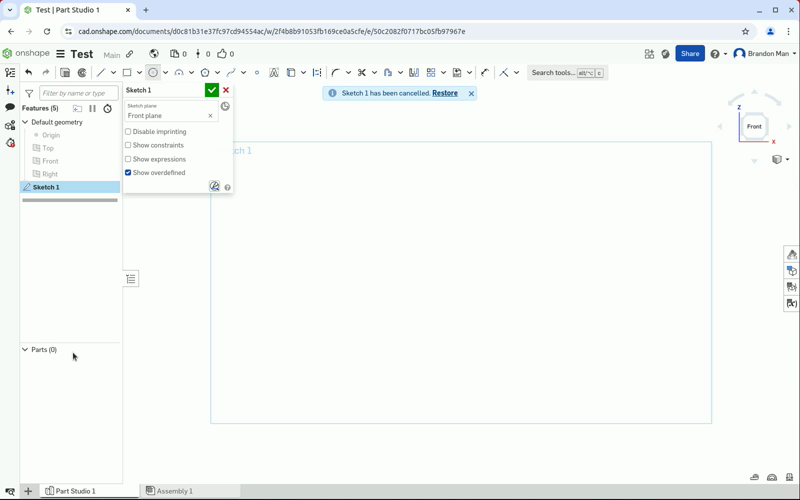
key_down(shift)
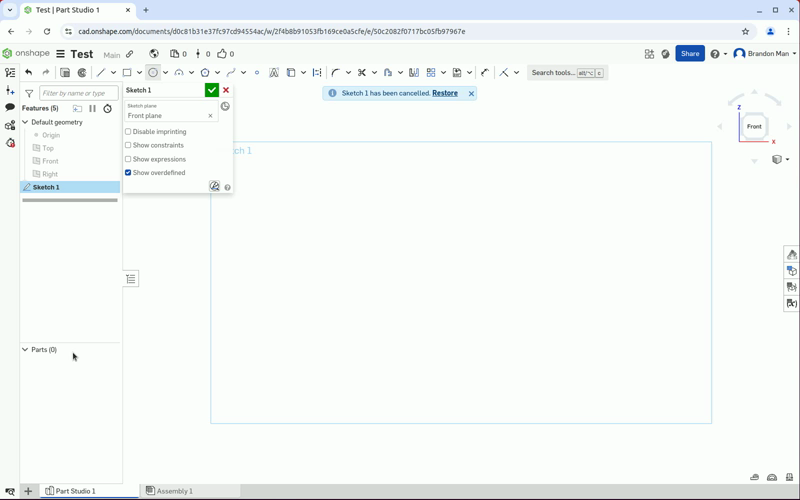
mouse_move(461, 282)
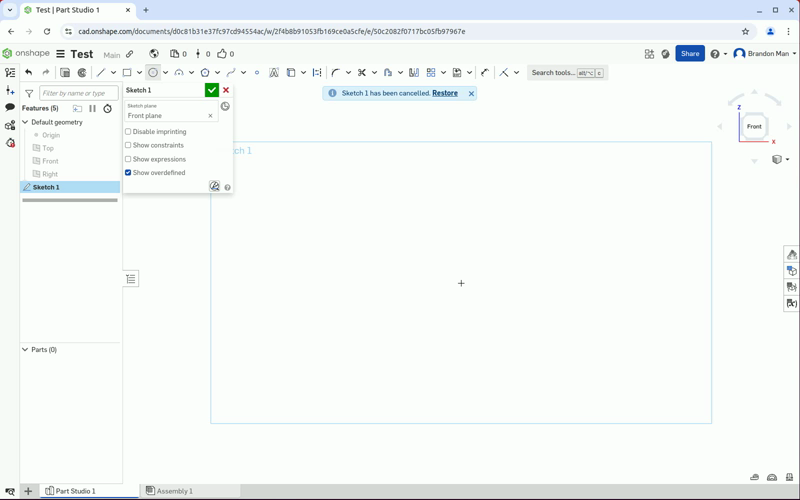
click(461, 282)
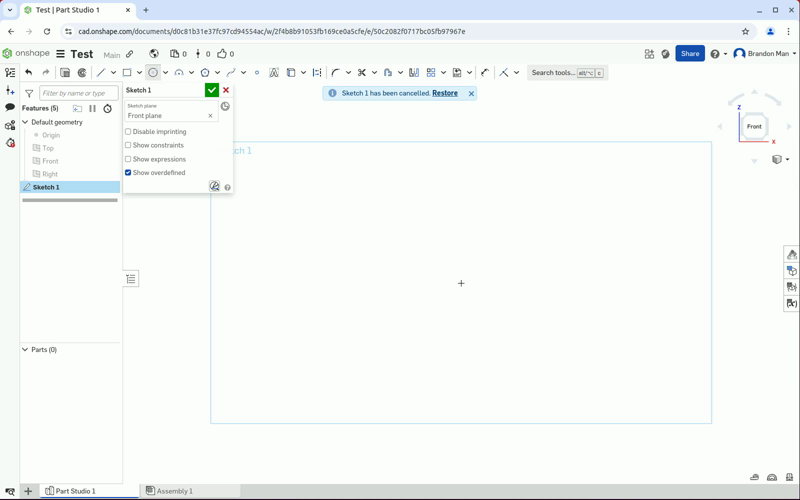
key_up(shift)
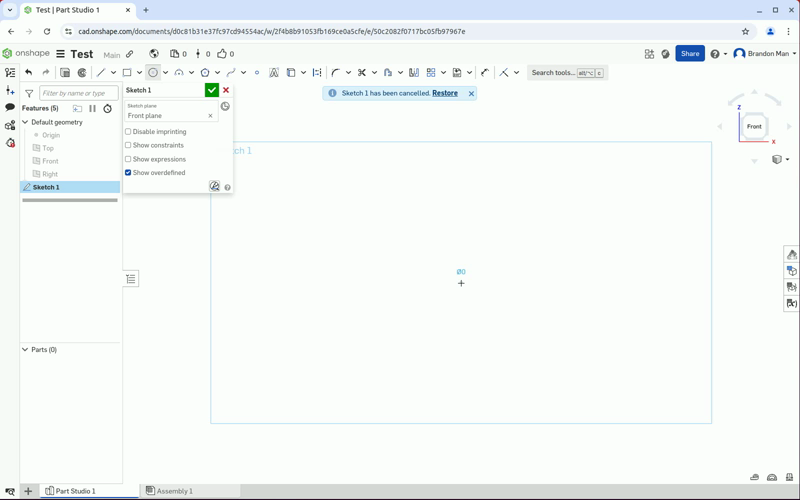
mouse_move(497, 282)
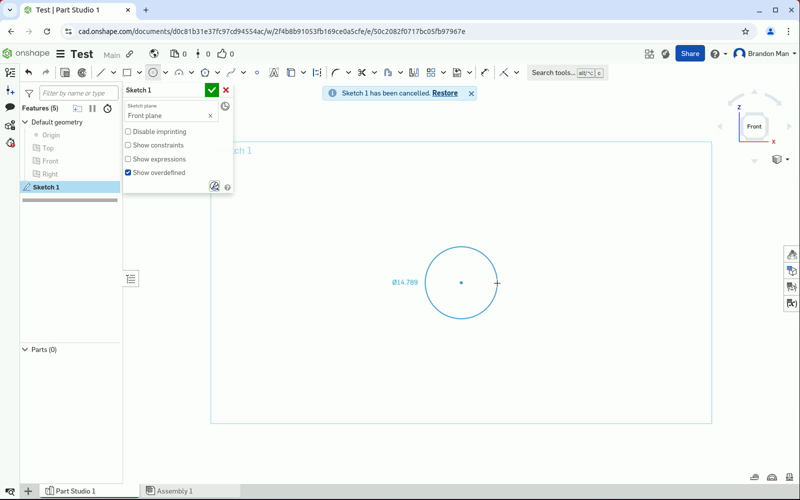
click(497, 282)
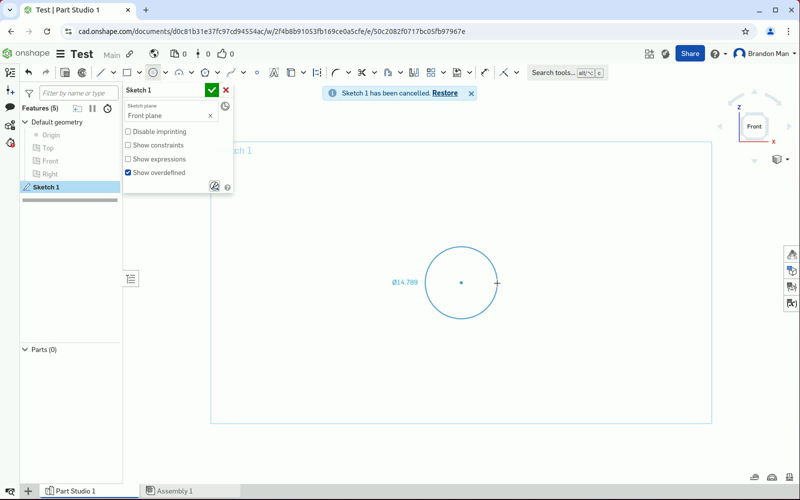
key(esc)
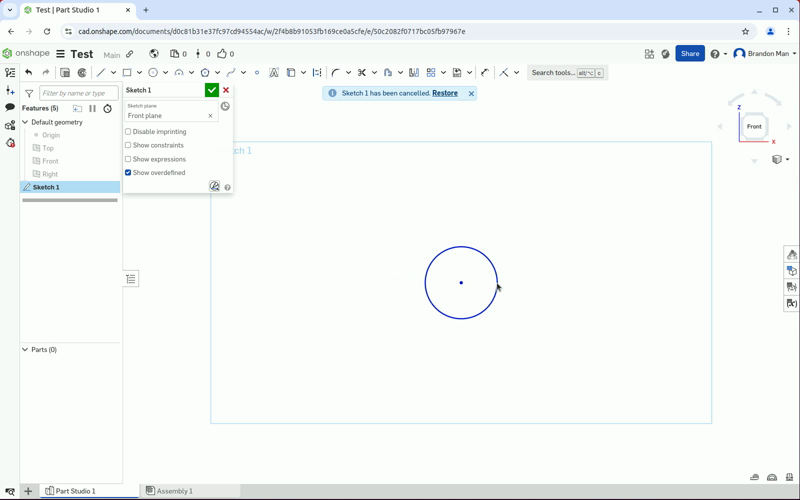
key(c)
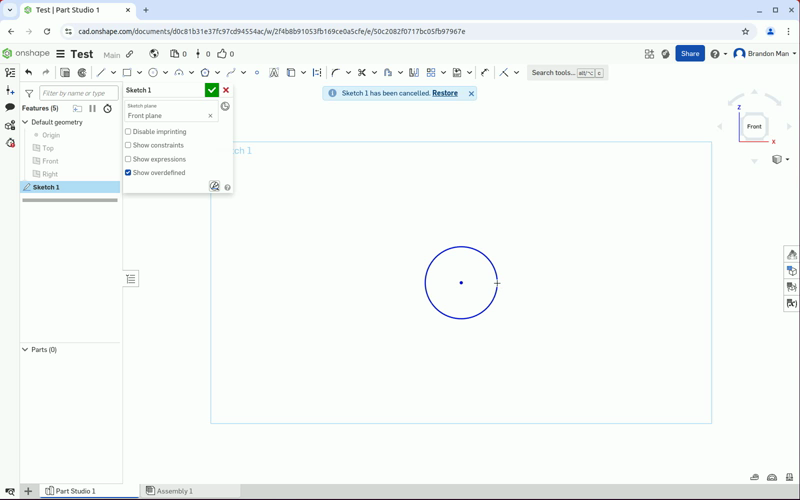
key_down(shift)
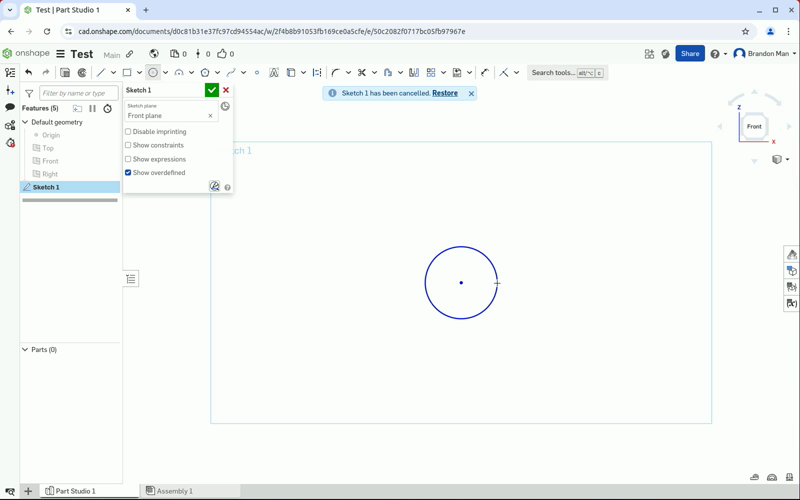
mouse_move(461, 282)
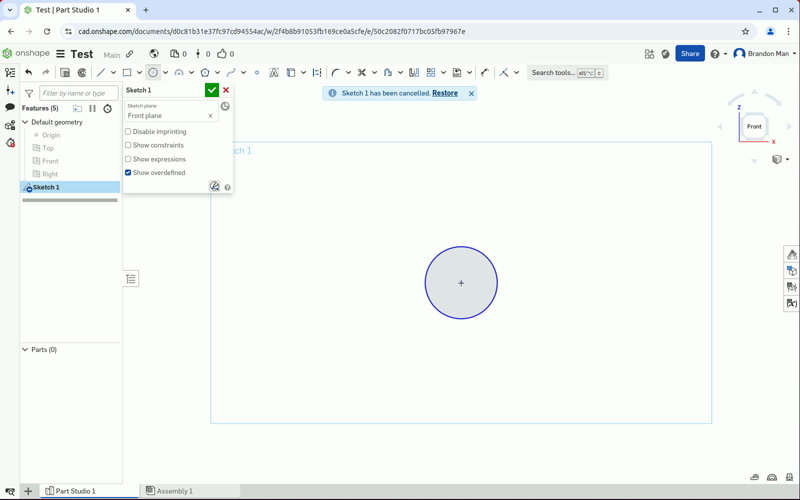
click(461, 282)
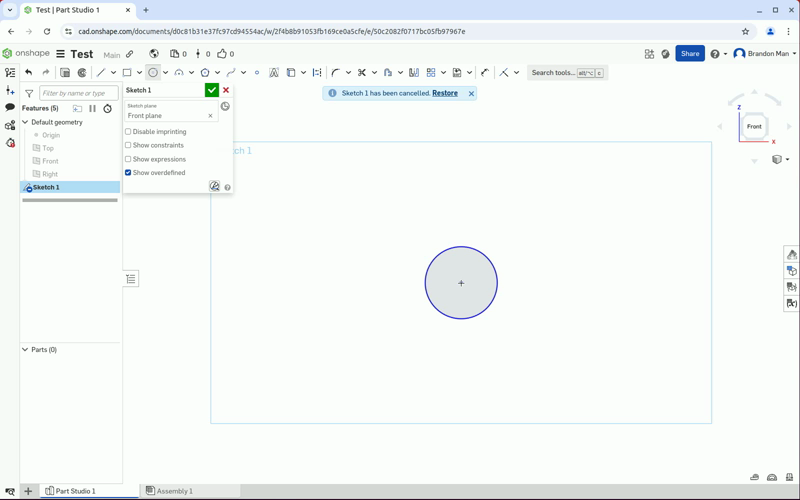
key_up(shift)
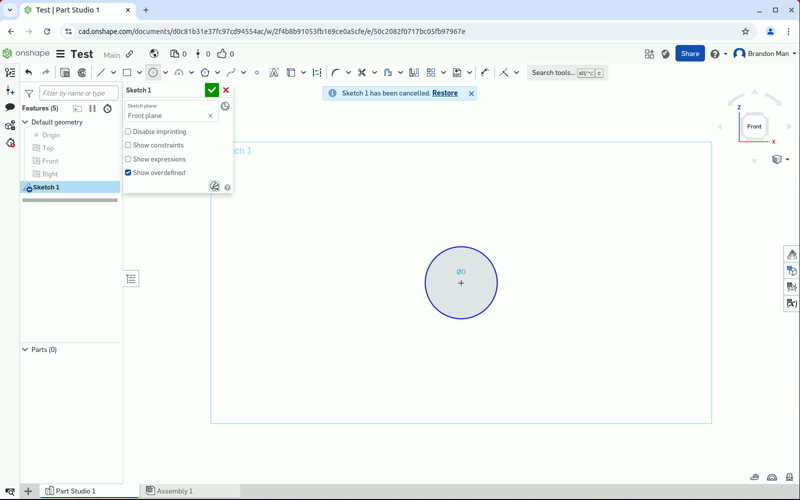
mouse_move(463, 282)
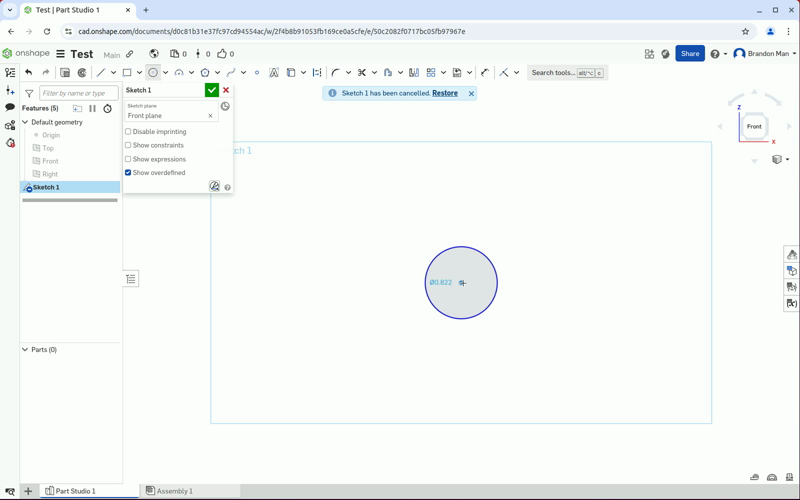
scroll(6)
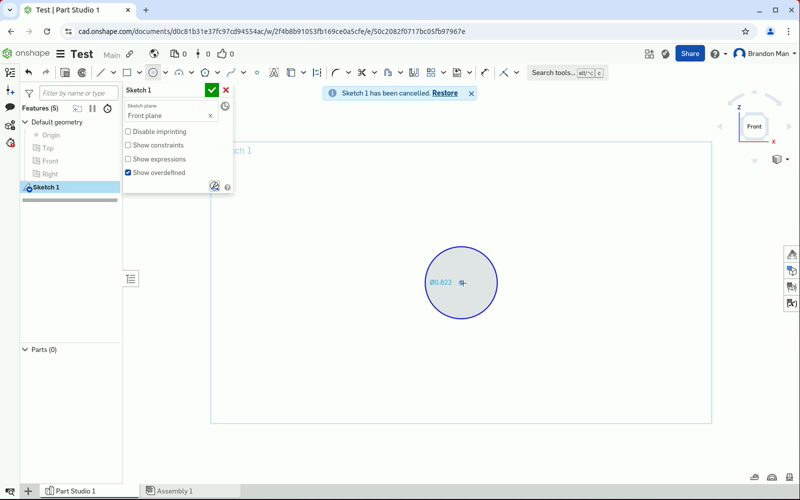
scroll(6)
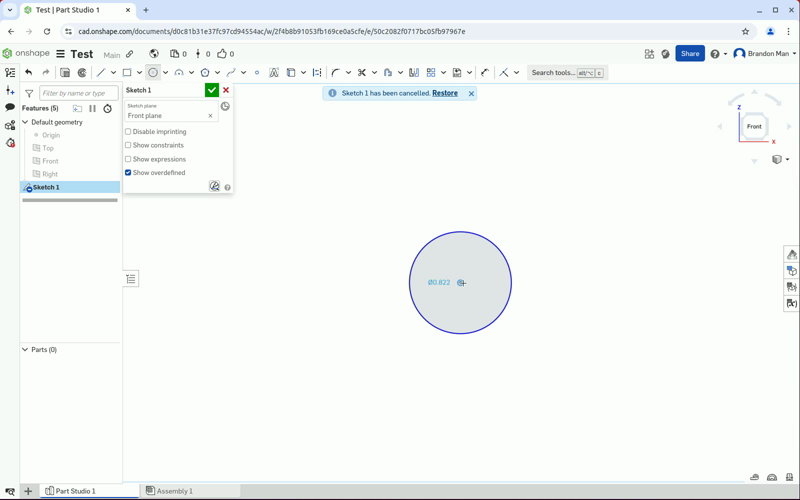
scroll(6)
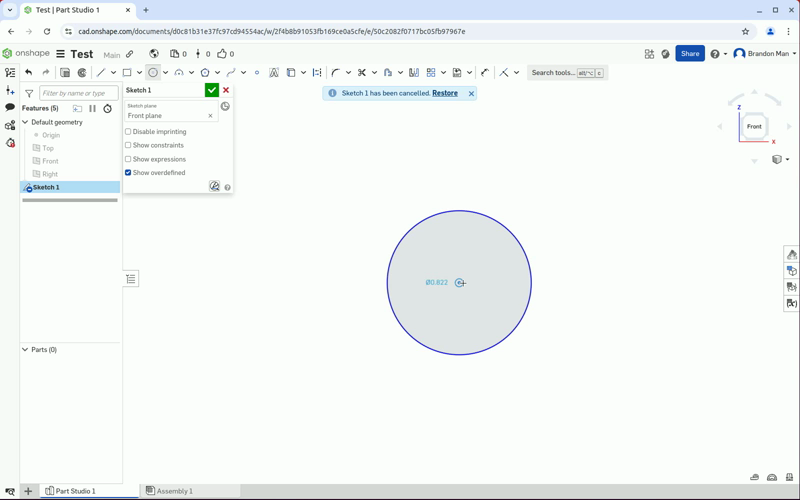
scroll(6)
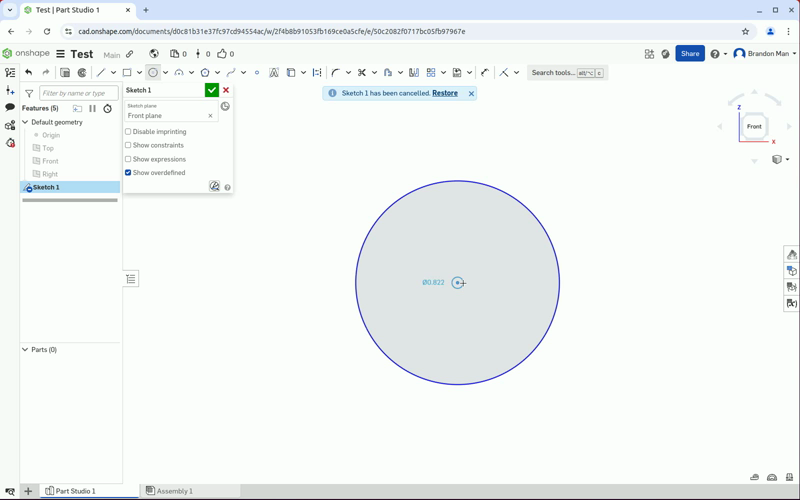
scroll(6)
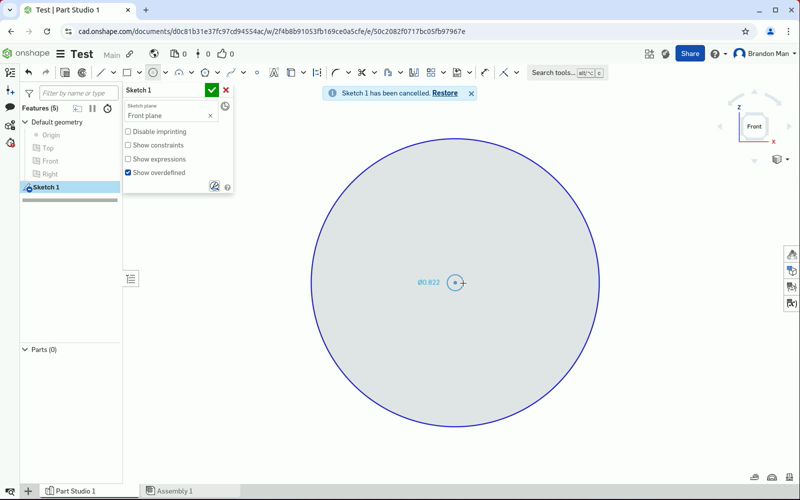
scroll(6)
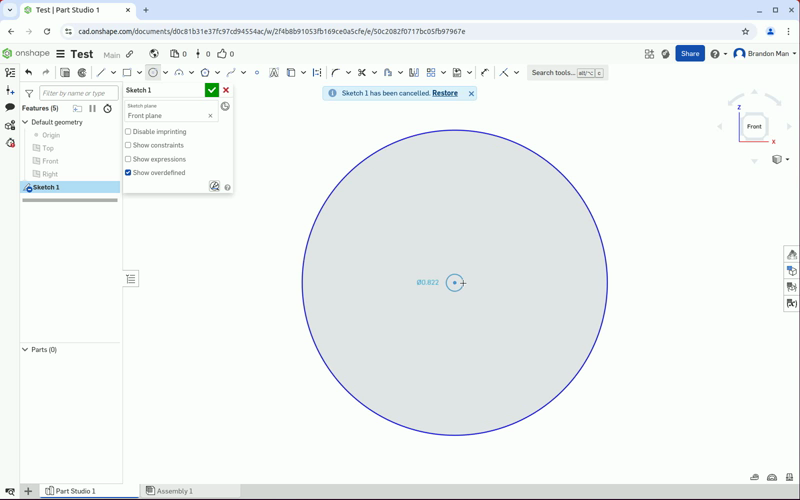
scroll(6)
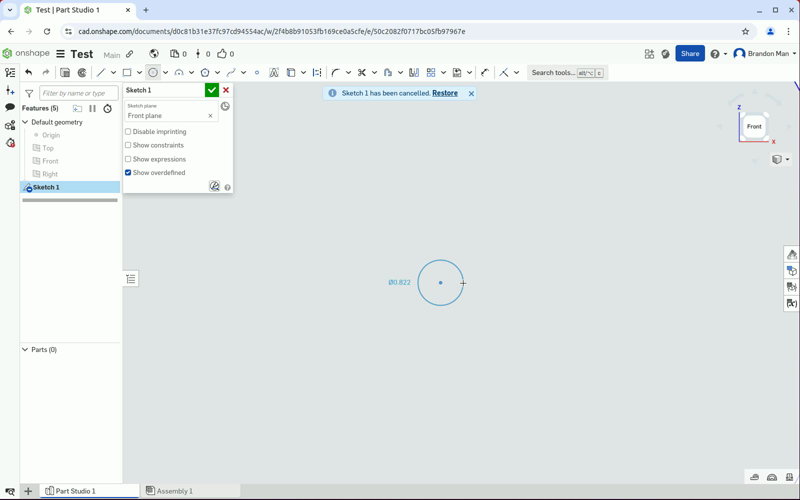
click(463, 282)
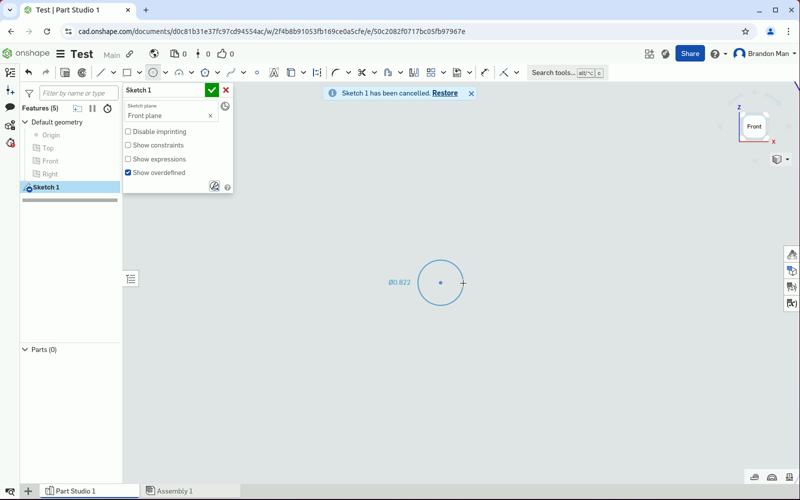
scroll(-6)
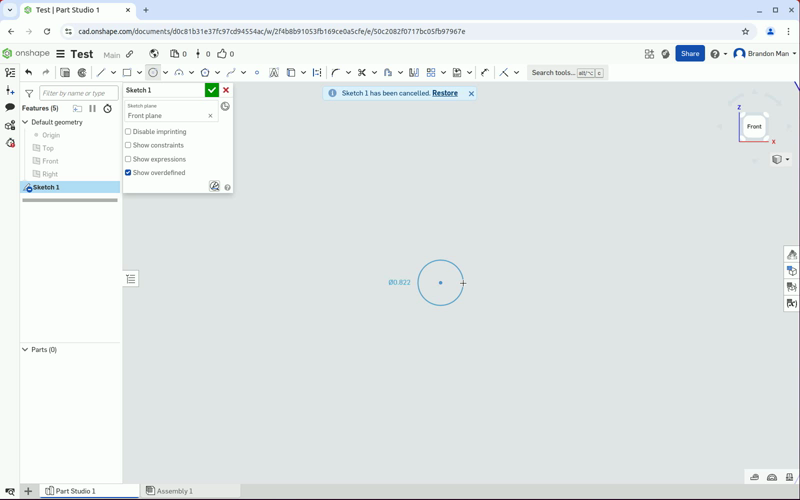
scroll(-6)
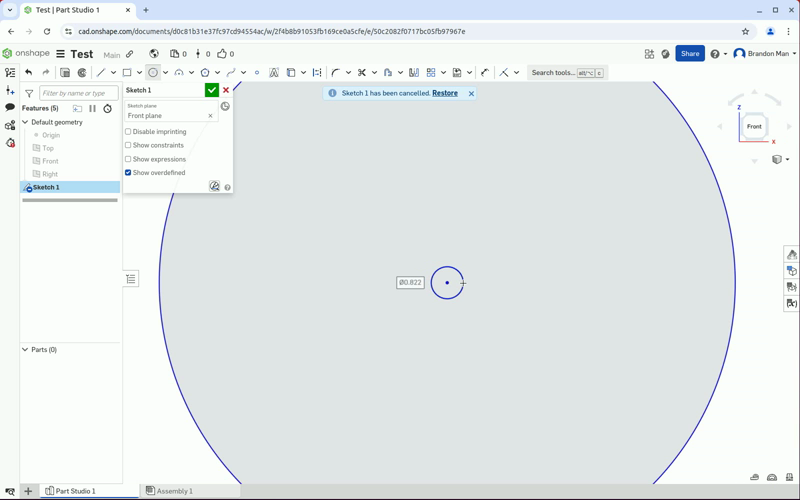
scroll(-6)
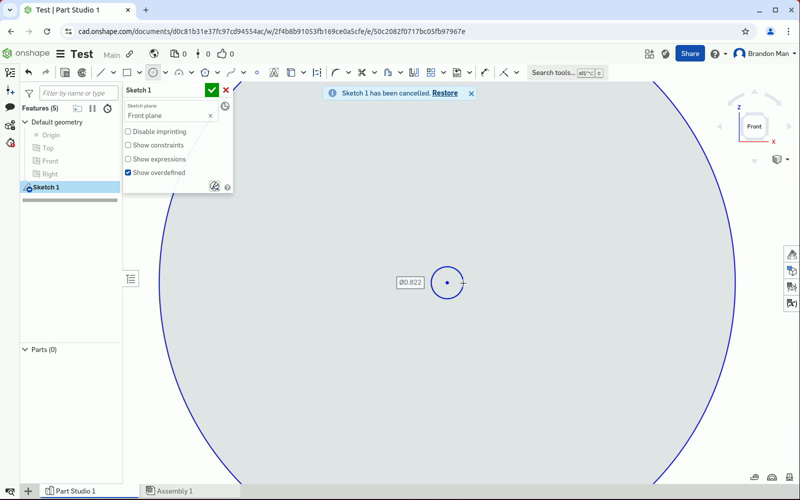
scroll(-6)
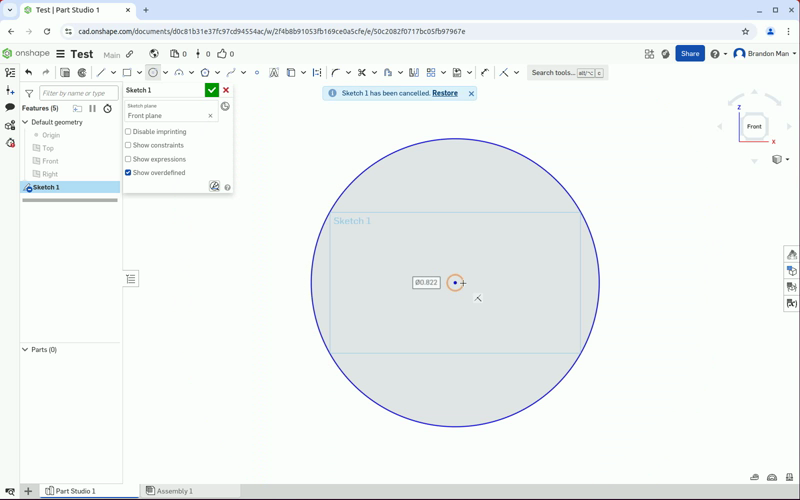
scroll(-6)
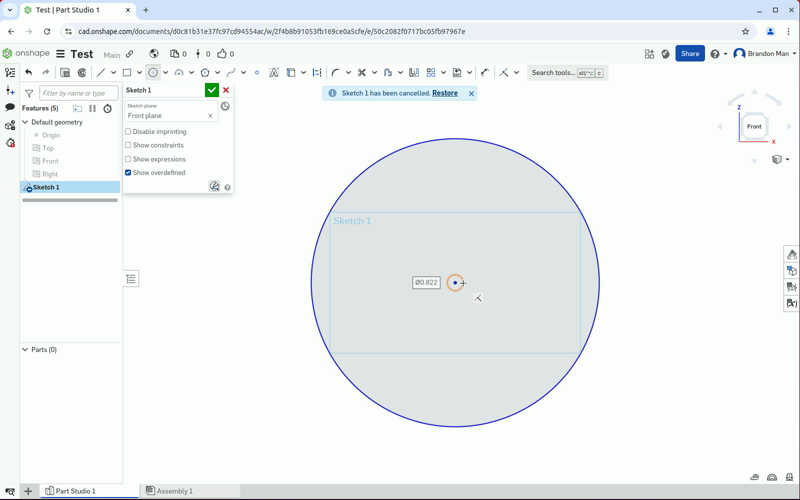
scroll(-6)
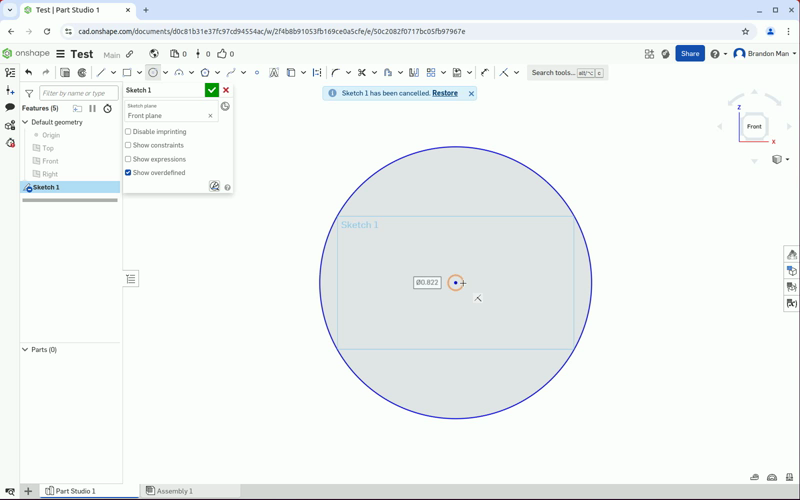
scroll(-6)
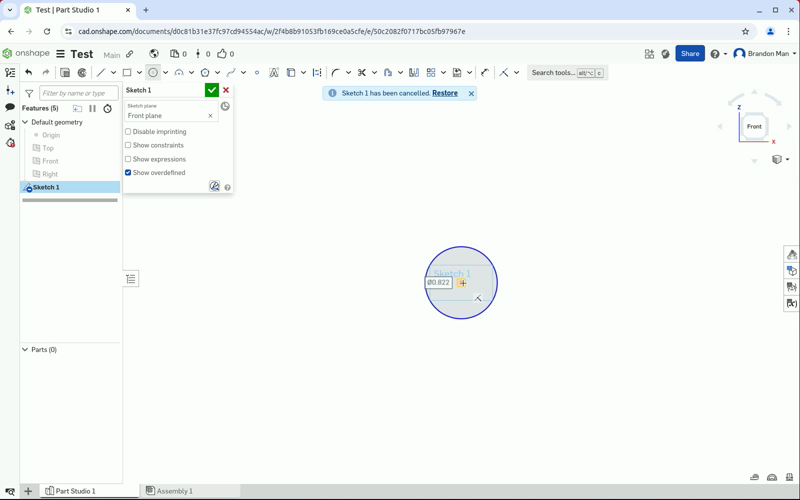
key(esc)
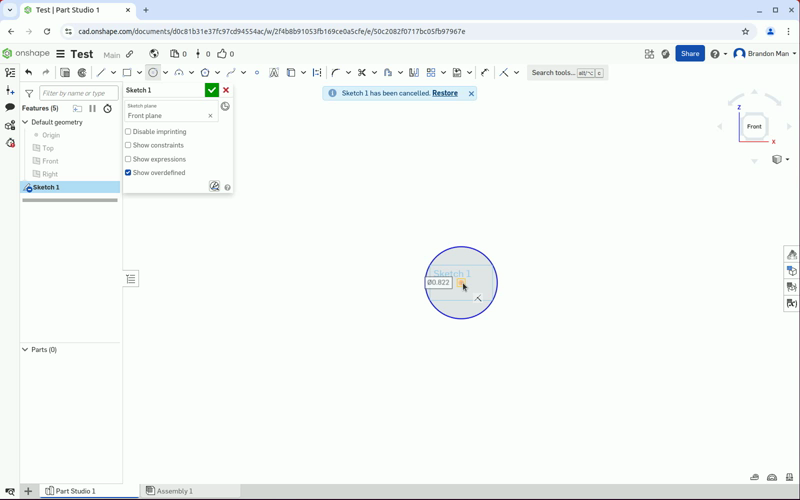
key(c)
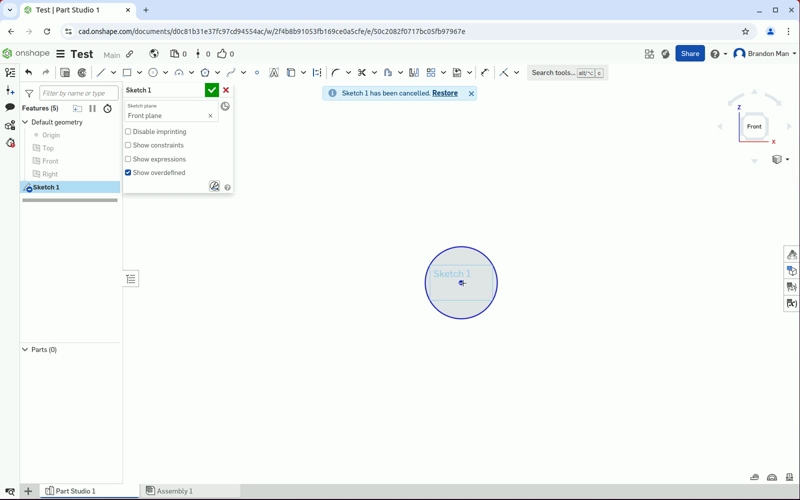
key_down(shift)
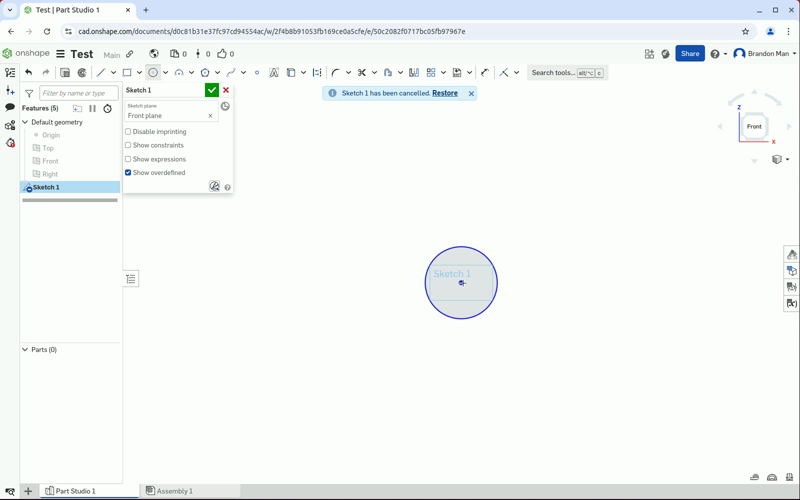
mouse_move(492, 281)
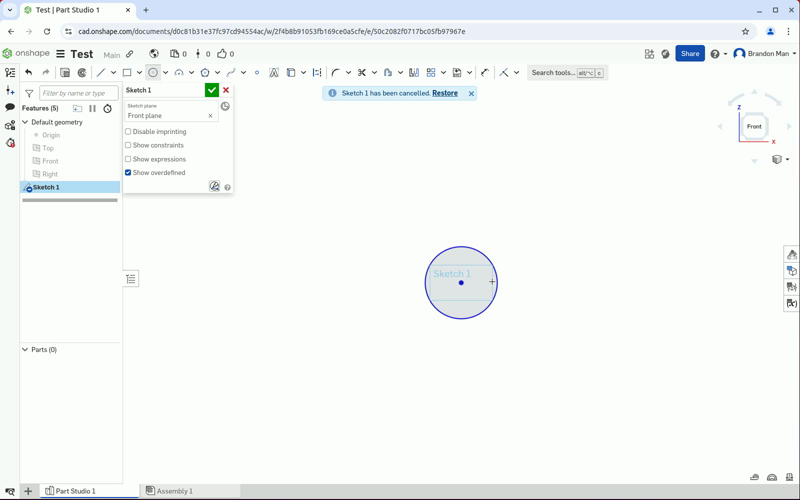
click(492, 281)
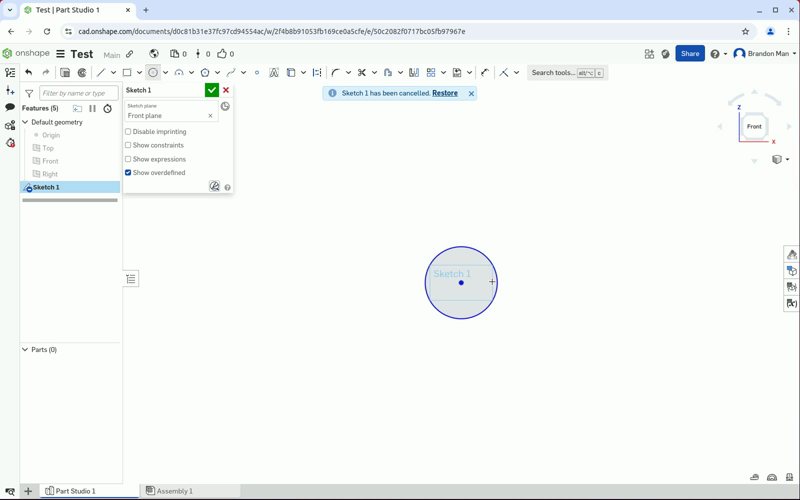
key_up(shift)
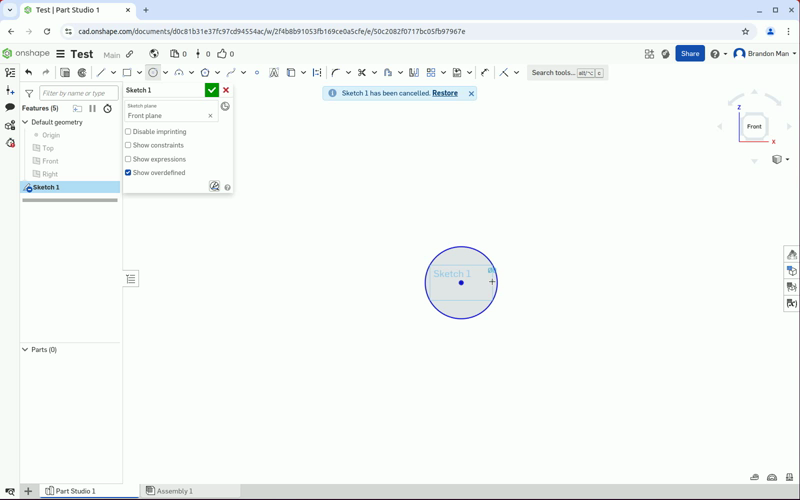
mouse_move(494, 281)
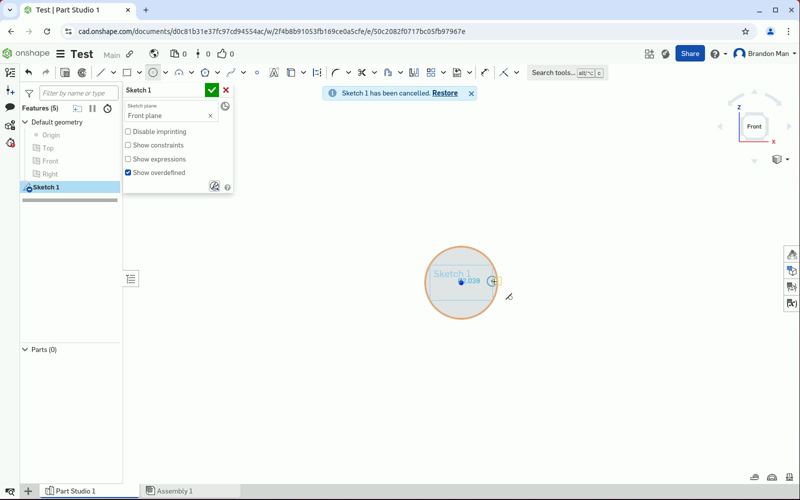
scroll(6)
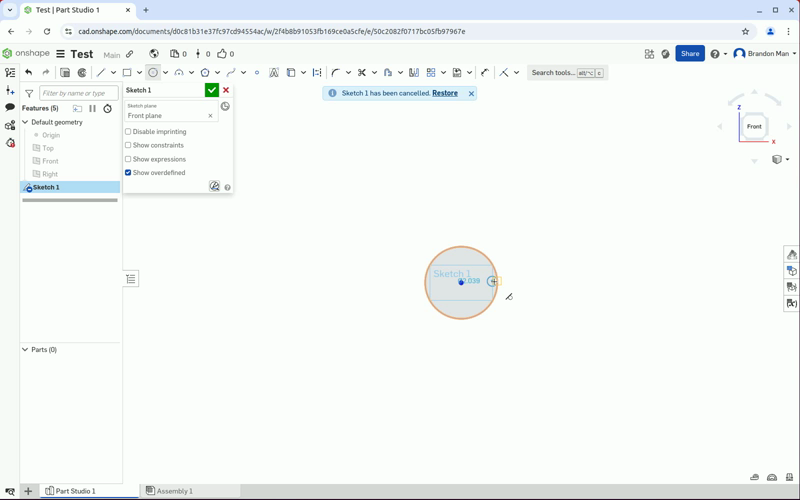
scroll(6)
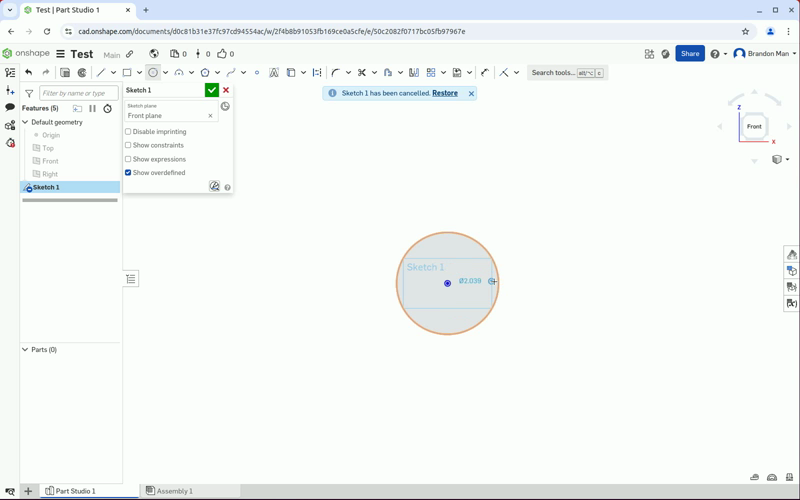
scroll(6)
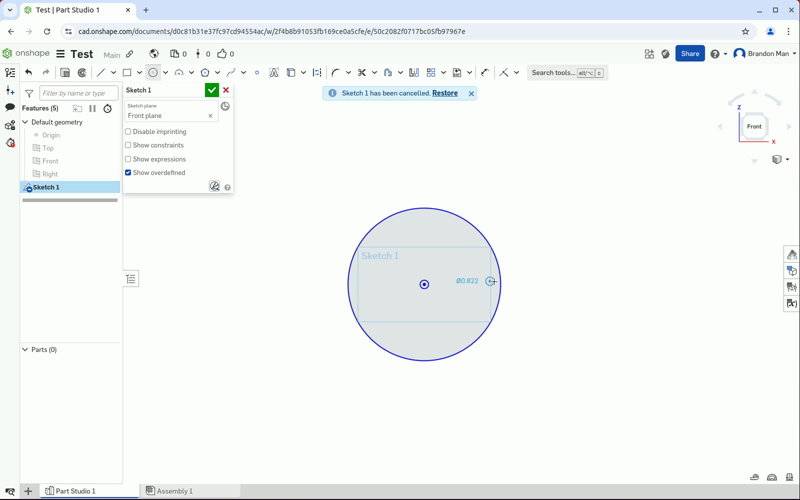
scroll(6)
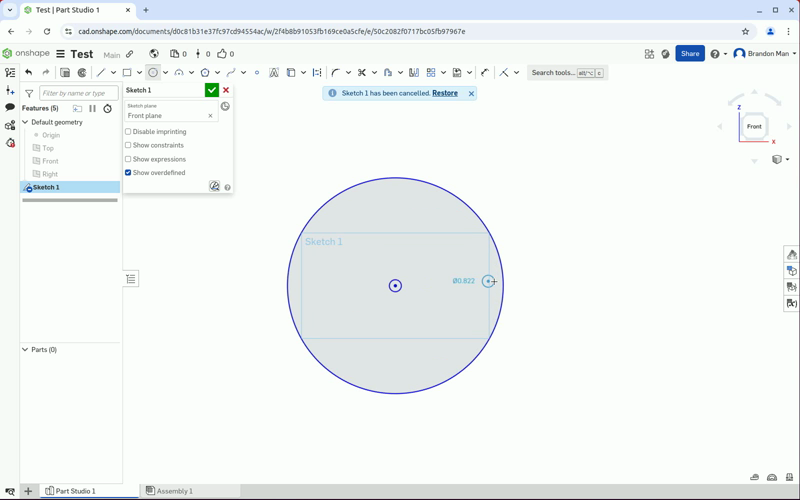
scroll(6)
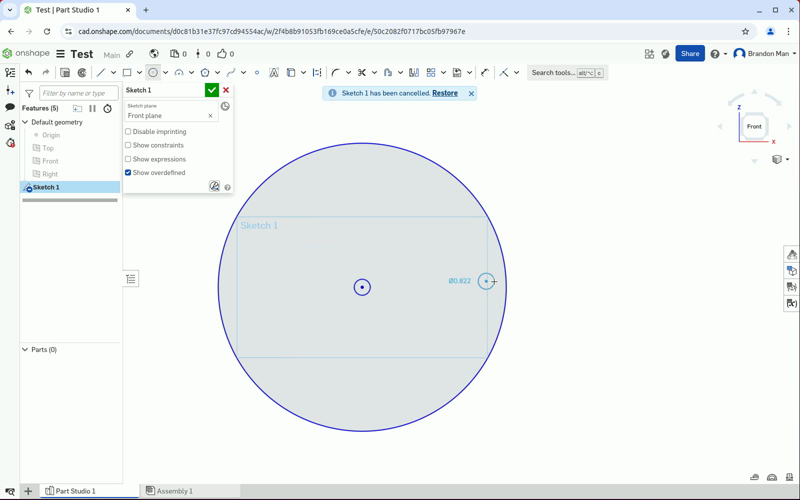
scroll(6)
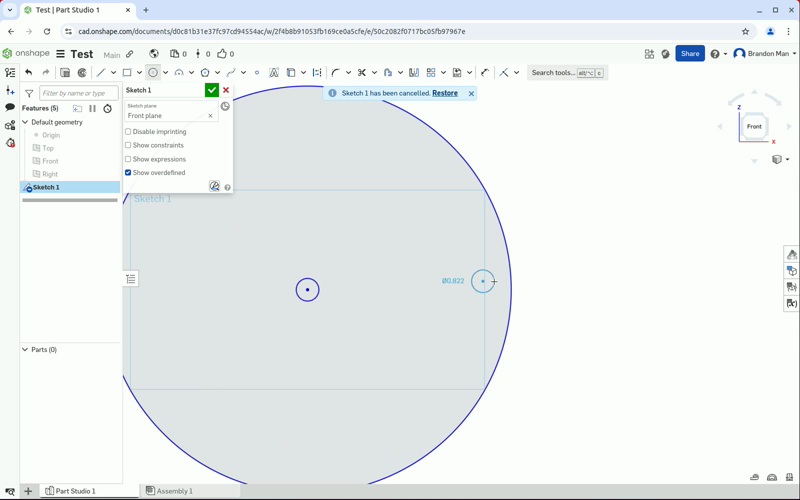
scroll(6)
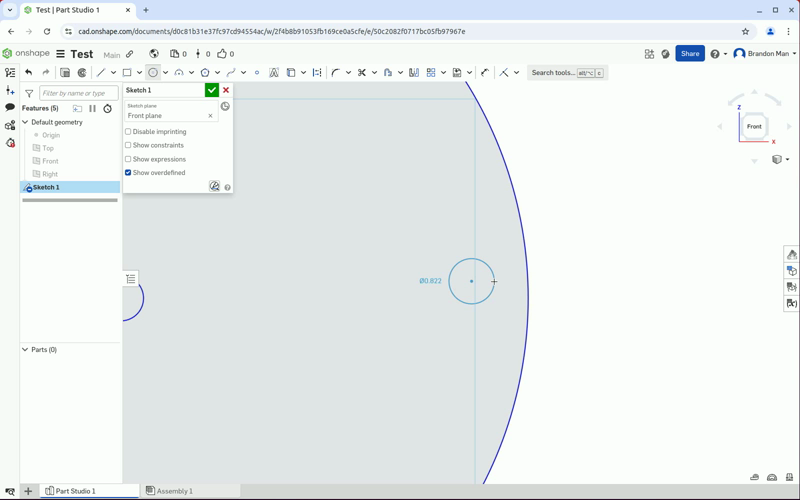
click(494, 281)
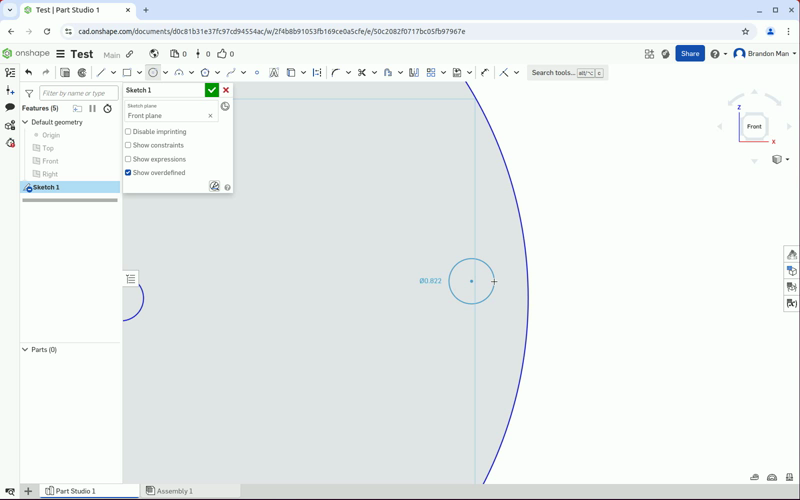
scroll(-6)
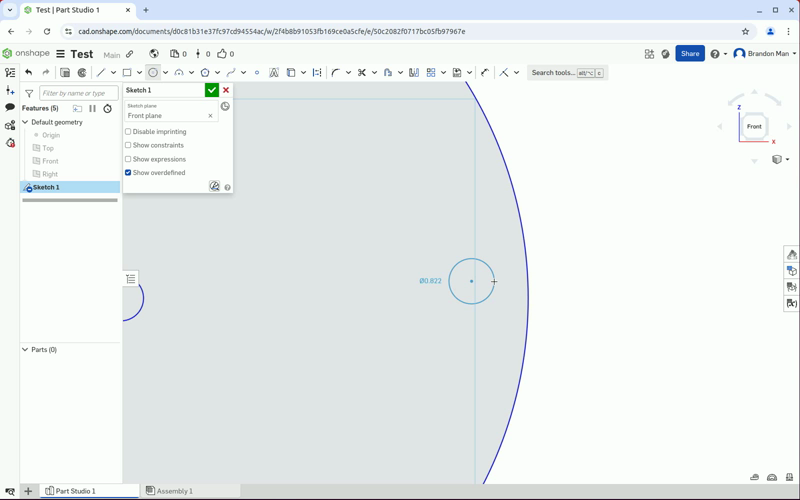
scroll(-6)
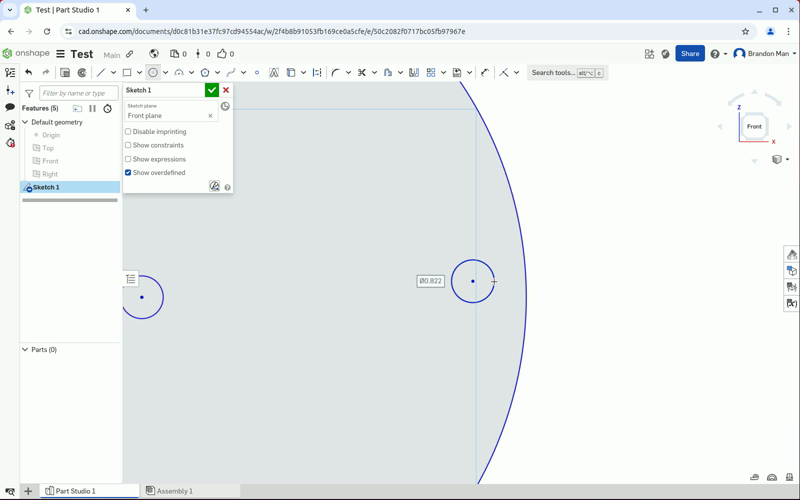
scroll(-6)
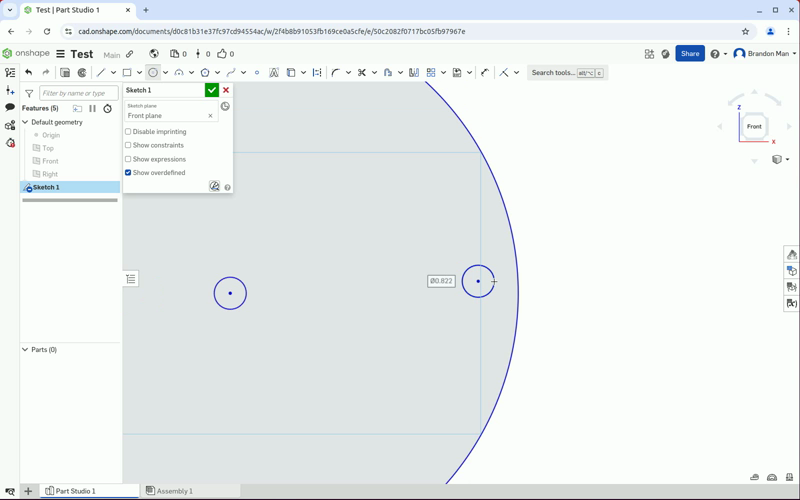
scroll(-6)
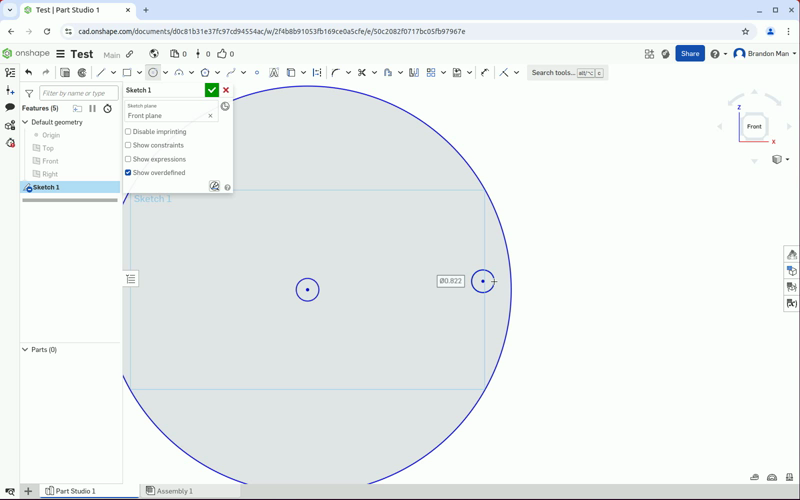
scroll(-6)
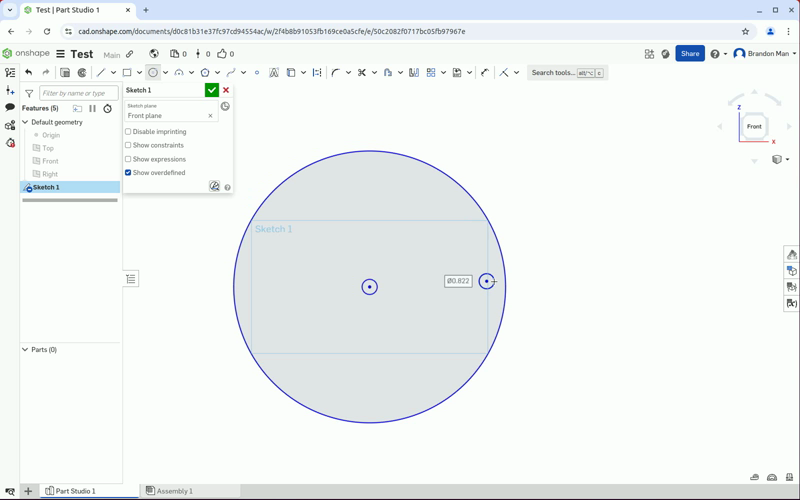
scroll(-6)
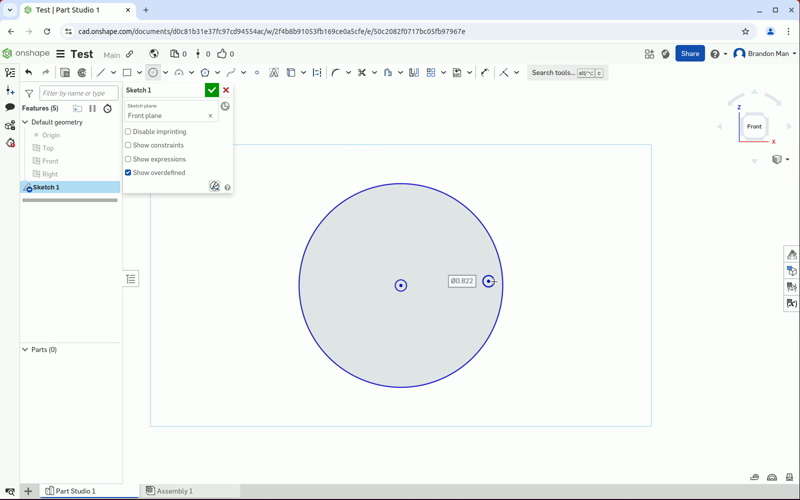
scroll(-6)
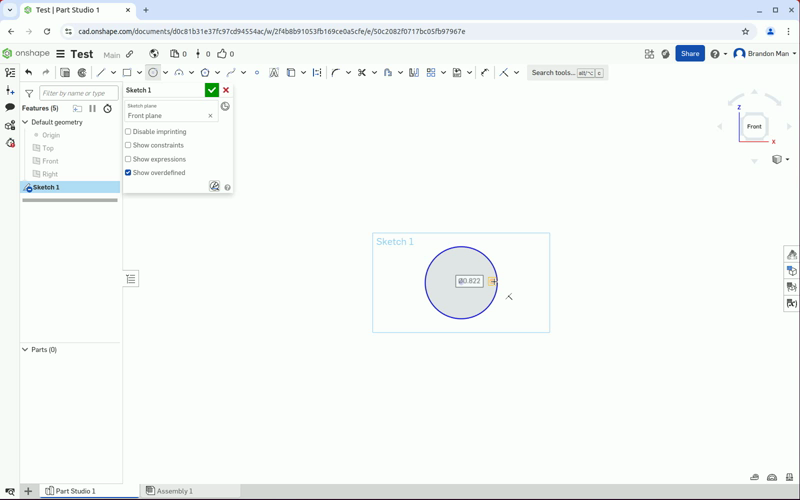
key(esc)
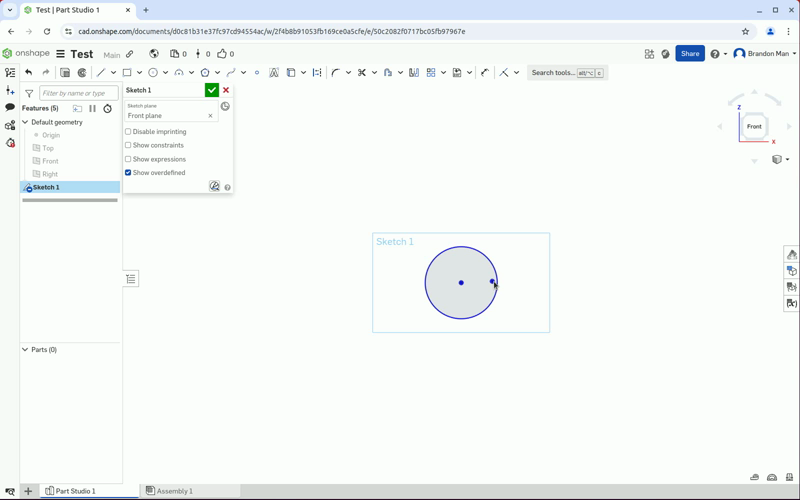
mouse_move(473, 284)
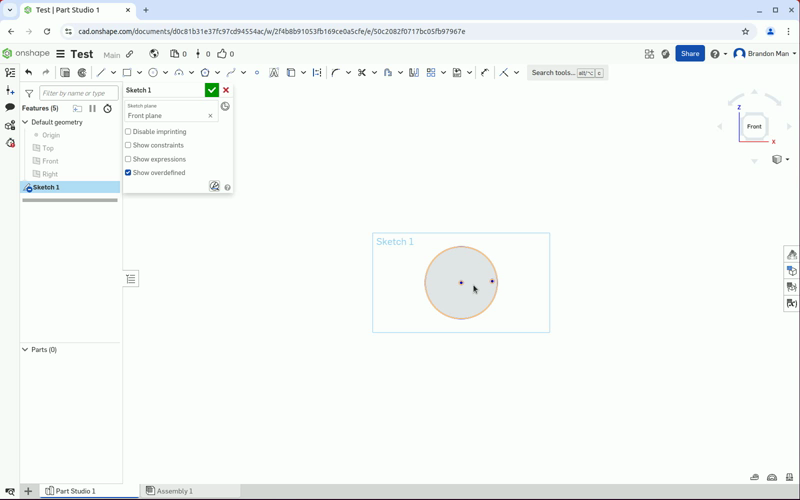
click(473, 284)
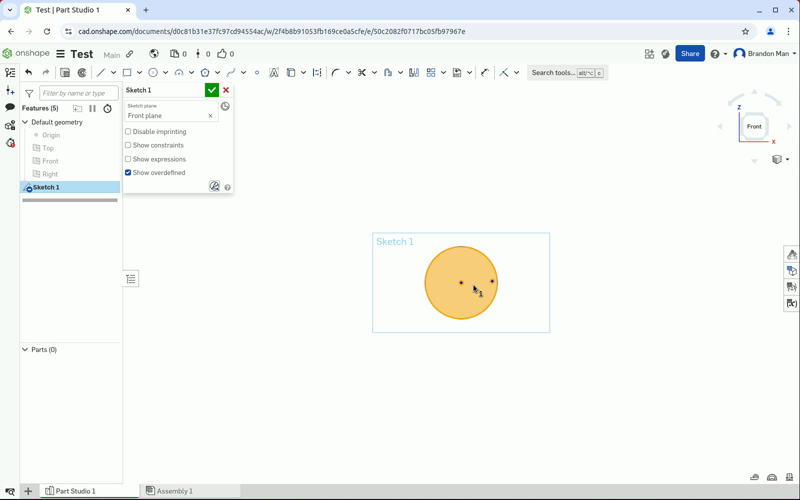
mouse_move(73, 352)
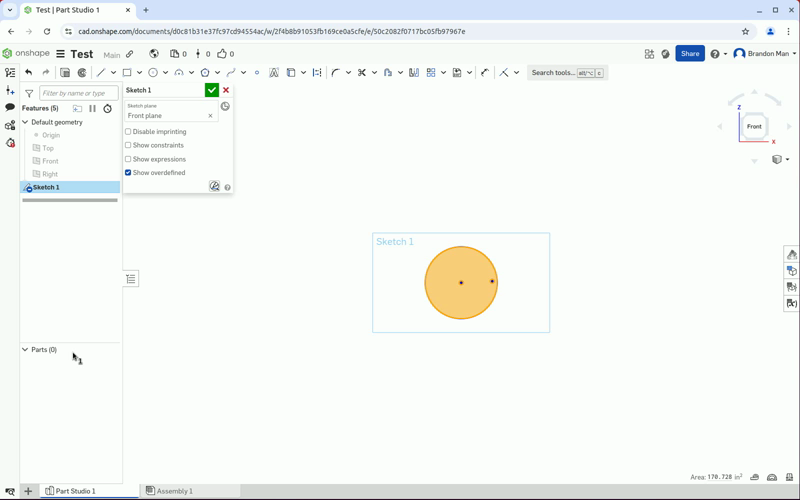
key(shift+y)
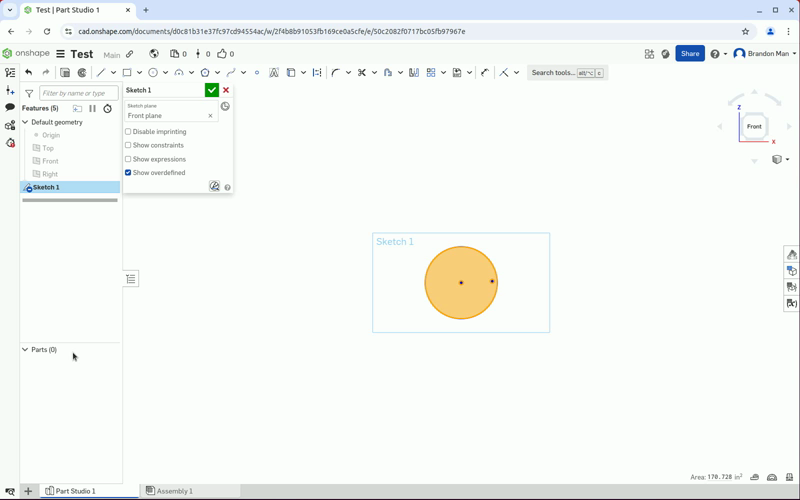
key(shift+e)
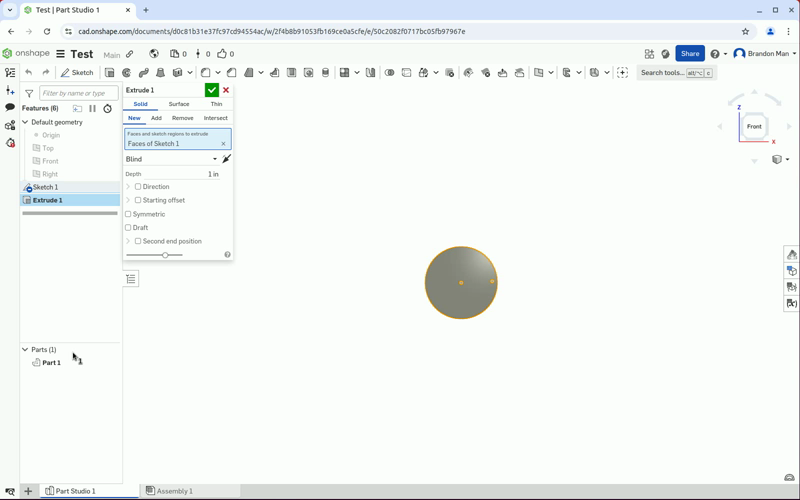
mouse_move(143, 106)
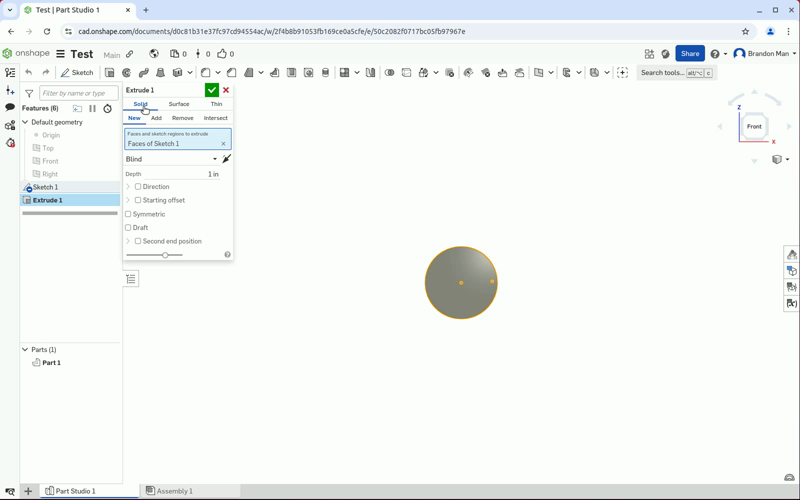
click(143, 106)
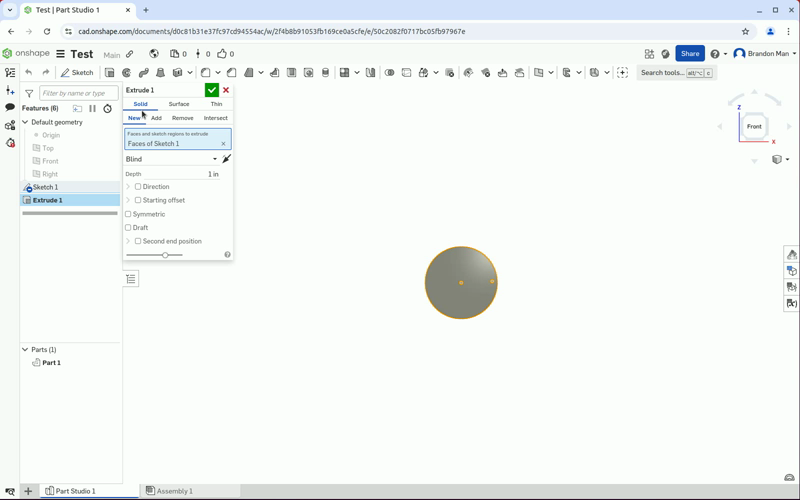
mouse_move(137, 120)
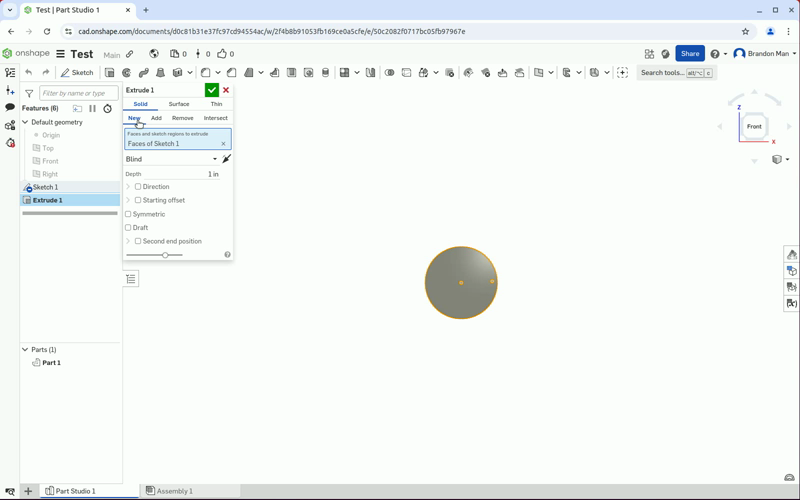
click(137, 120)
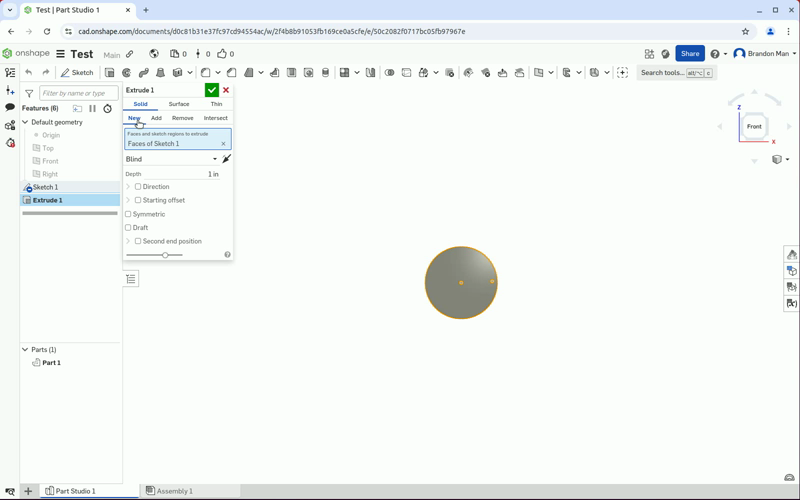
key(tab, 4)
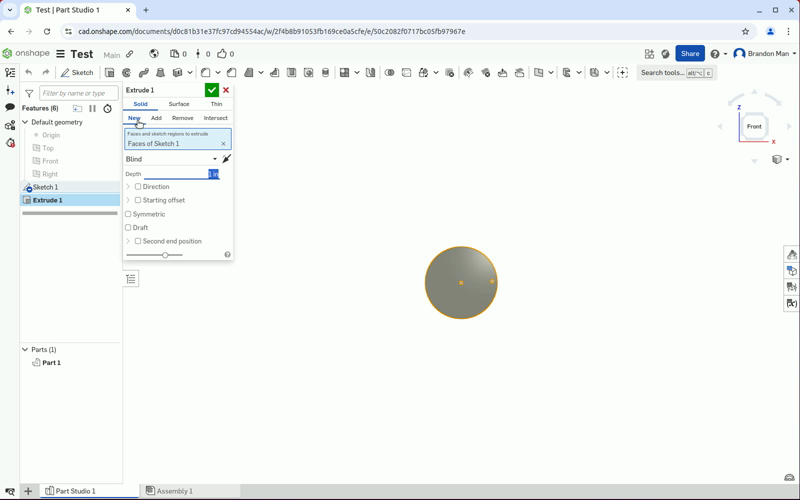
text(-0.241)
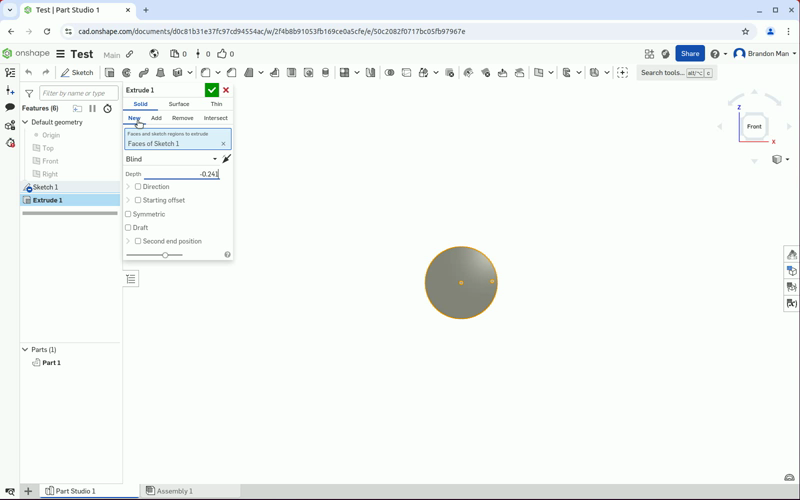
key(enter)
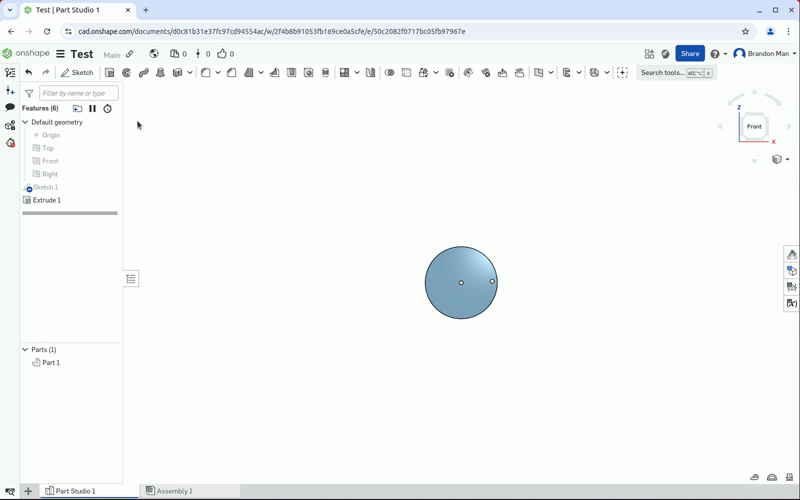
key(shift+h)
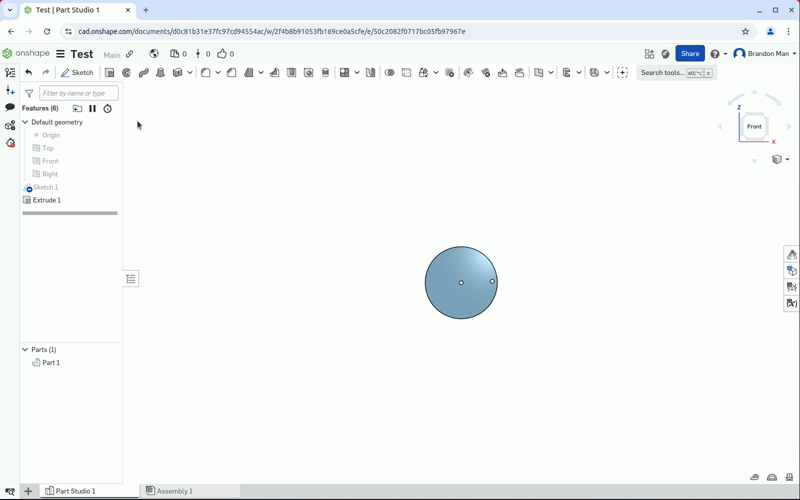
key(shift+h)
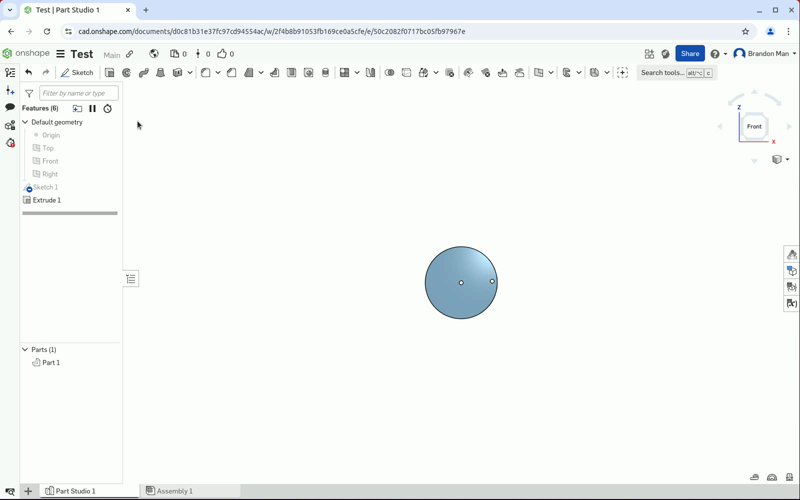
mouse_move(73, 189)
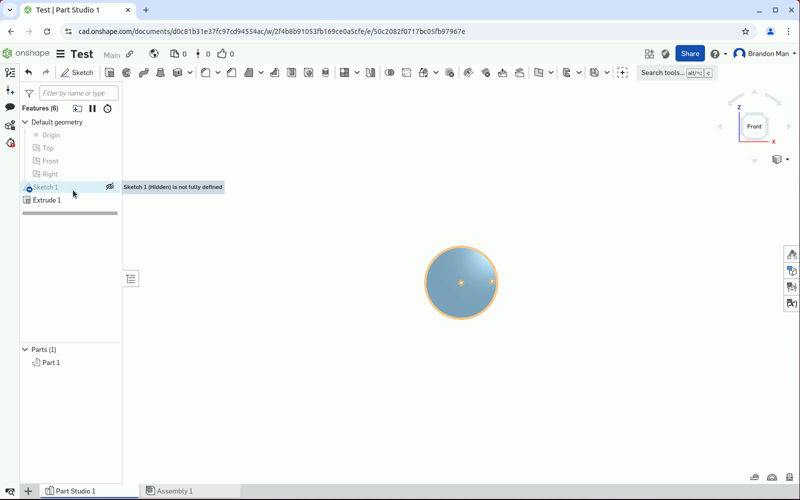
click(73, 189)
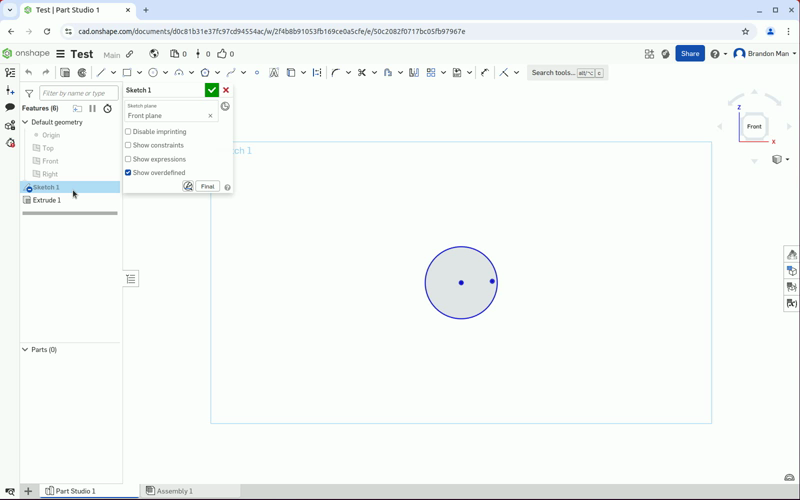
mouse_move(229, 92)
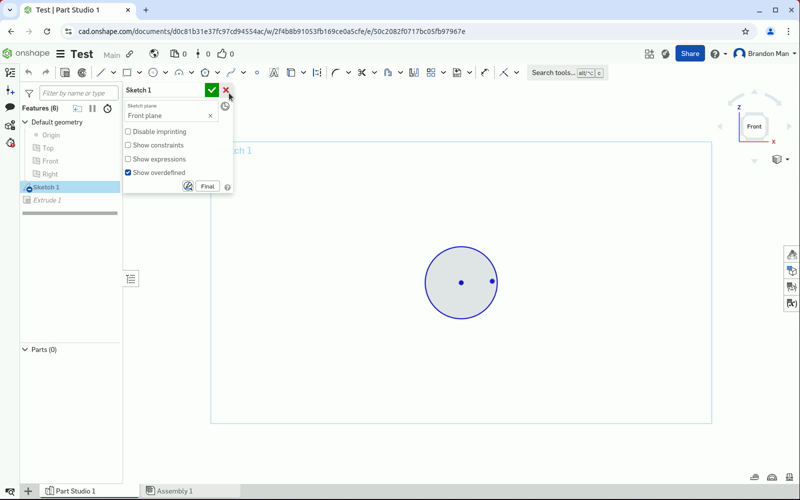
click(229, 92)
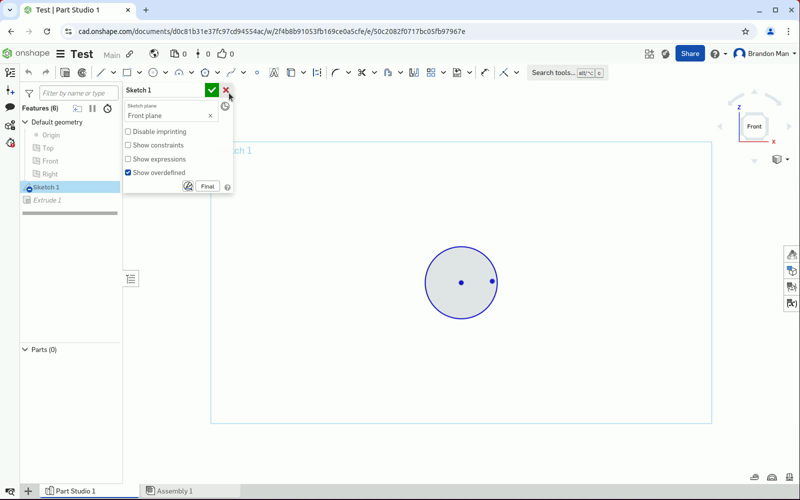
key(shift+s)
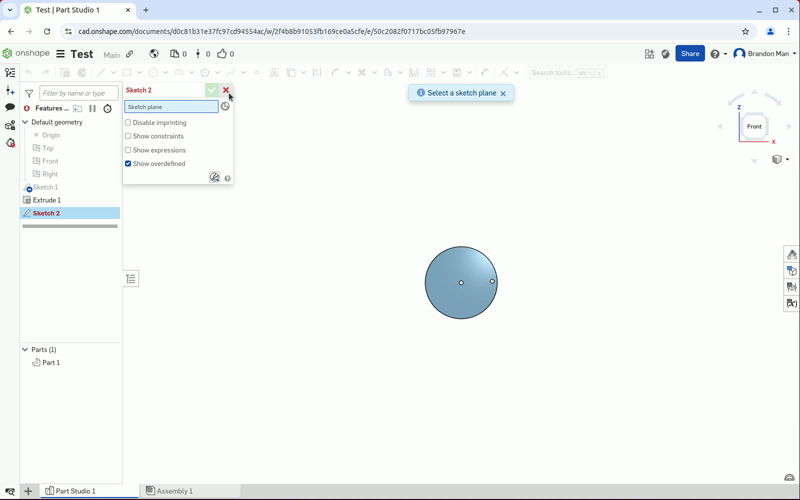
mouse_move(73, 163)
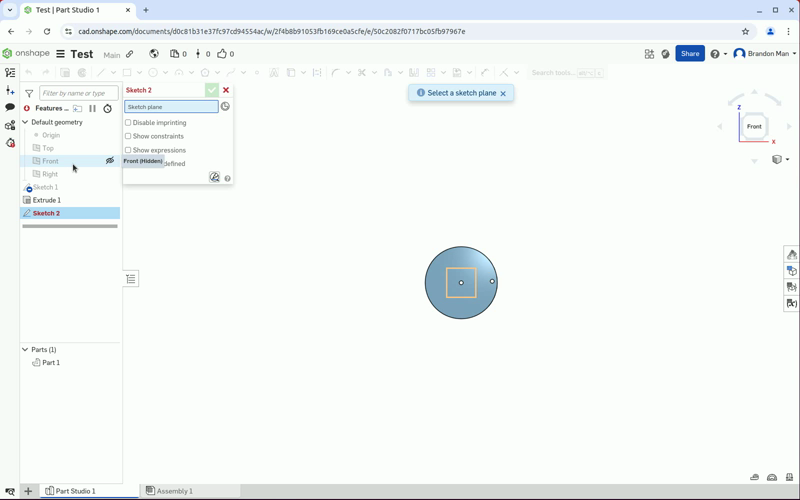
click(73, 163)
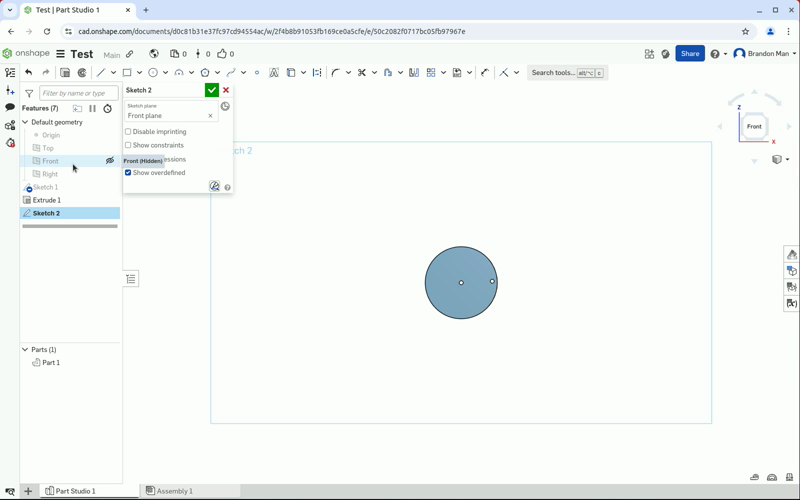
mouse_move(73, 352)
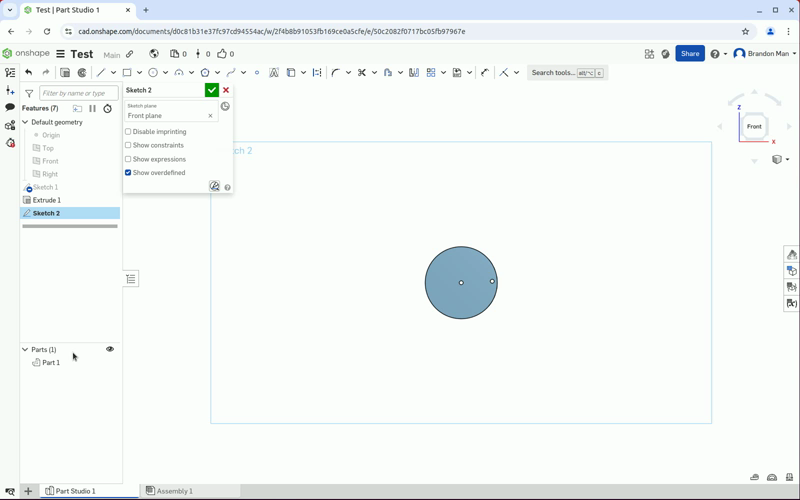
key(y)
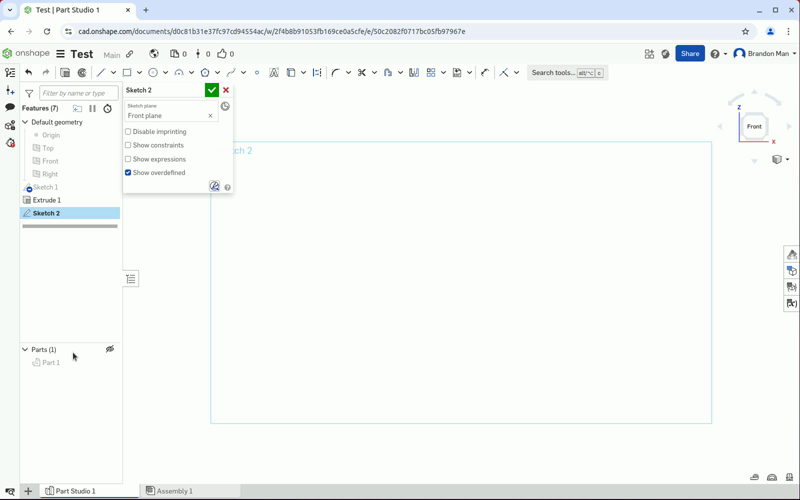
key(c)
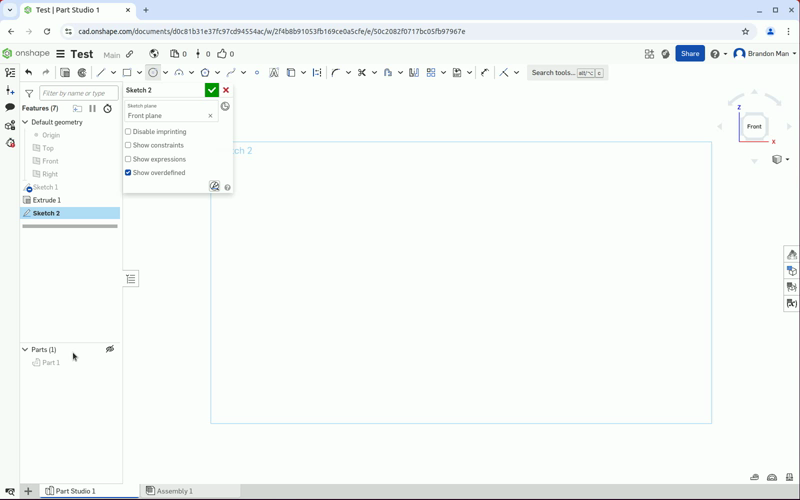
key_down(shift)
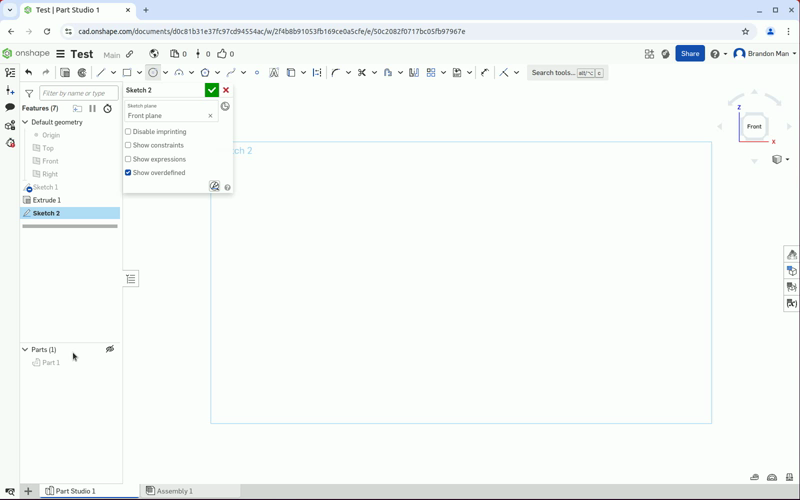
mouse_move(461, 282)
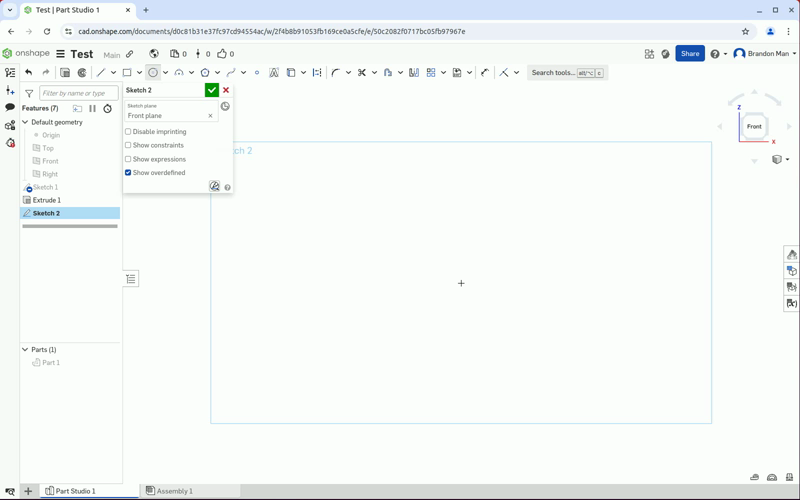
click(461, 282)
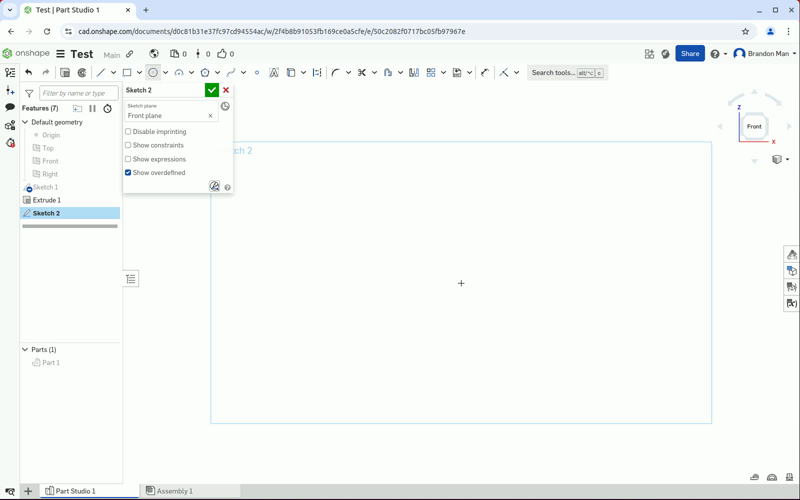
key_up(shift)
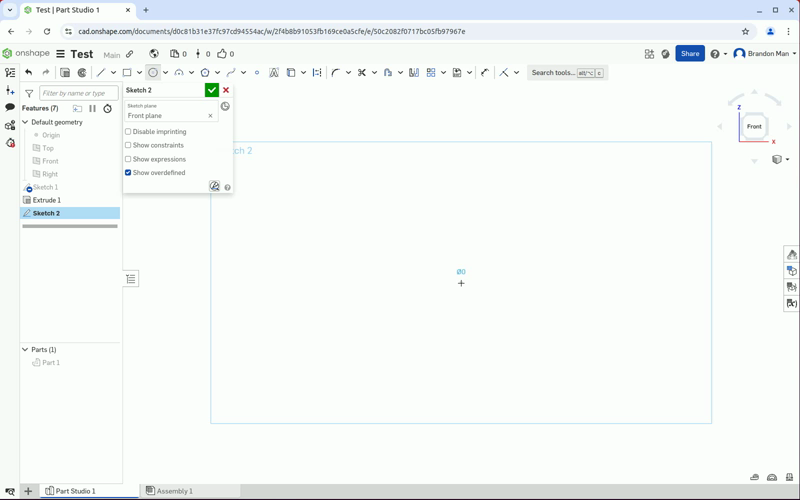
mouse_move(464, 282)
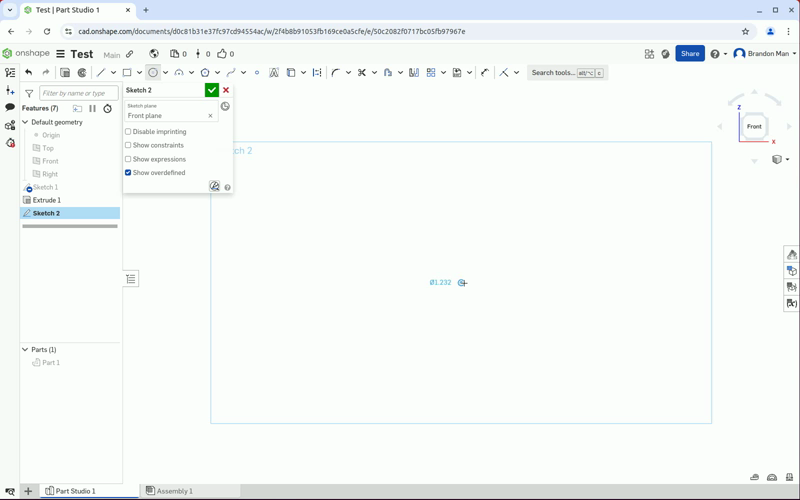
click(464, 282)
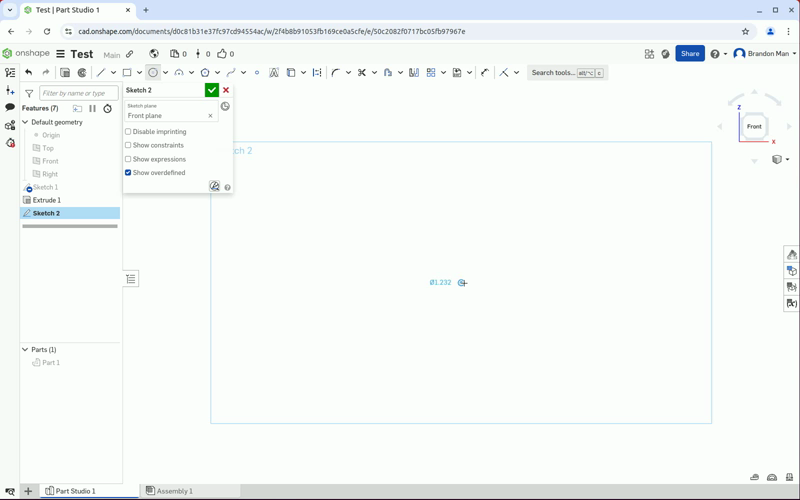
key(esc)
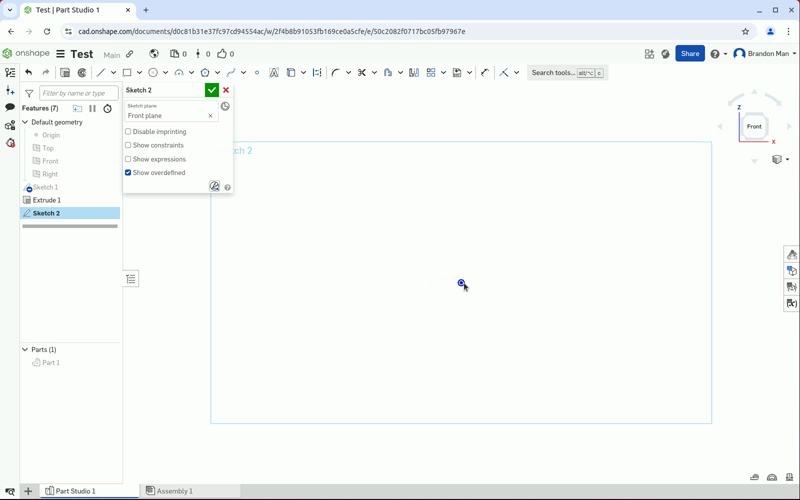
mouse_move(462, 283)
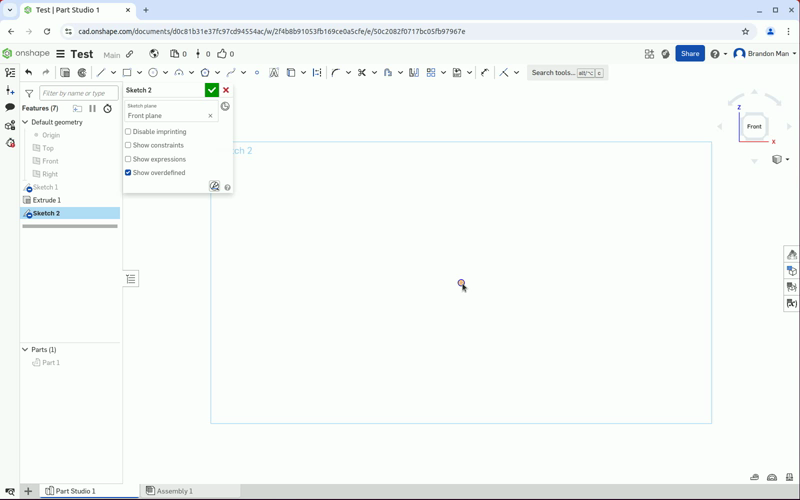
scroll(6)
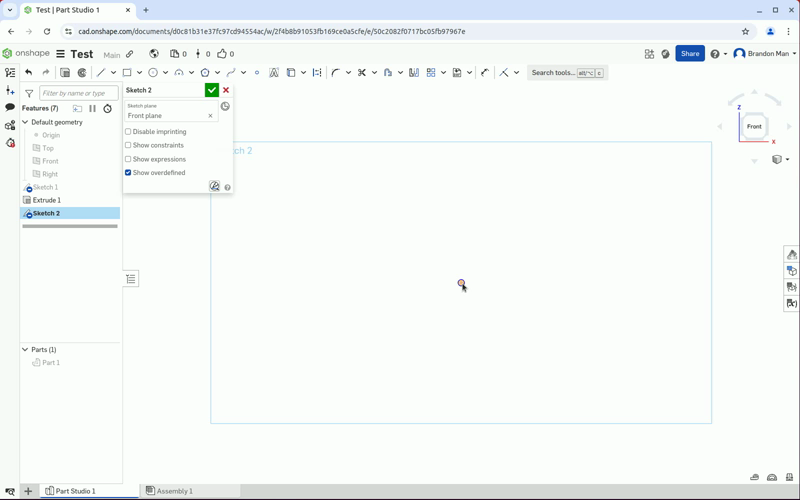
scroll(6)
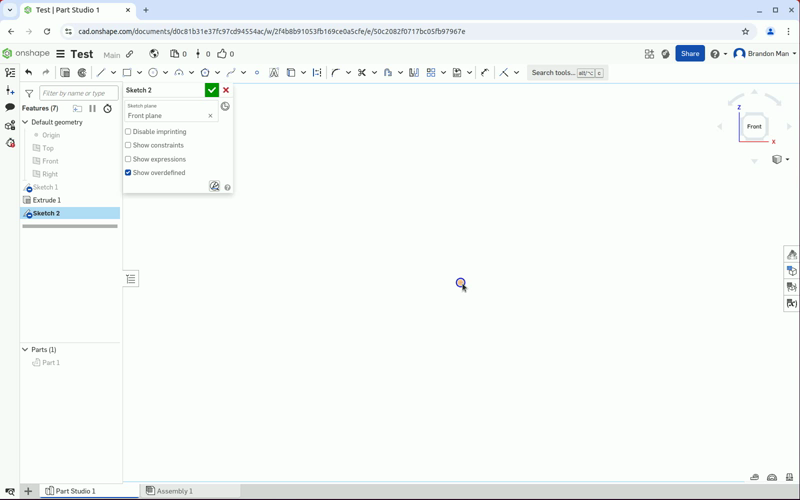
scroll(6)
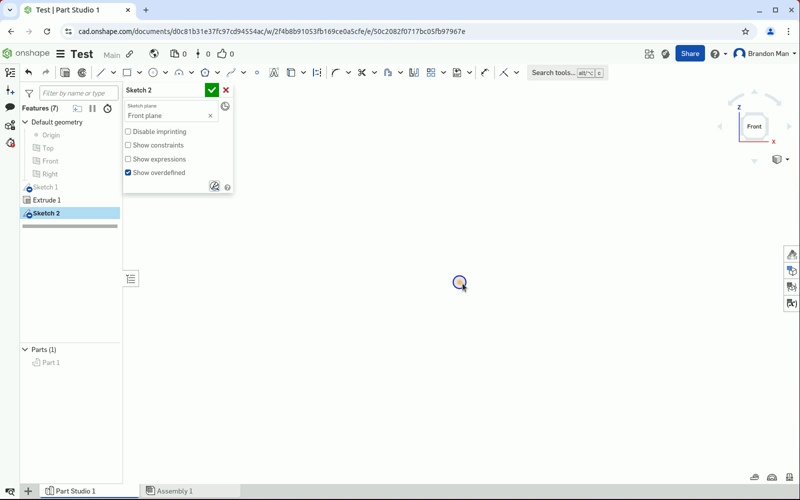
scroll(6)
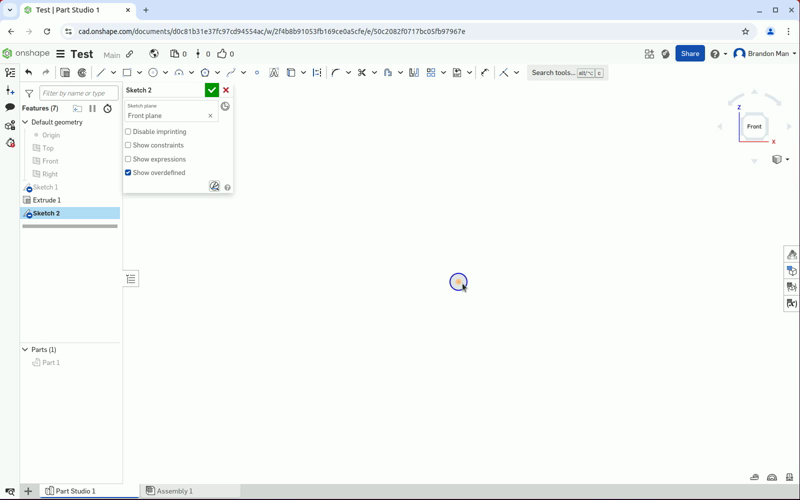
scroll(6)
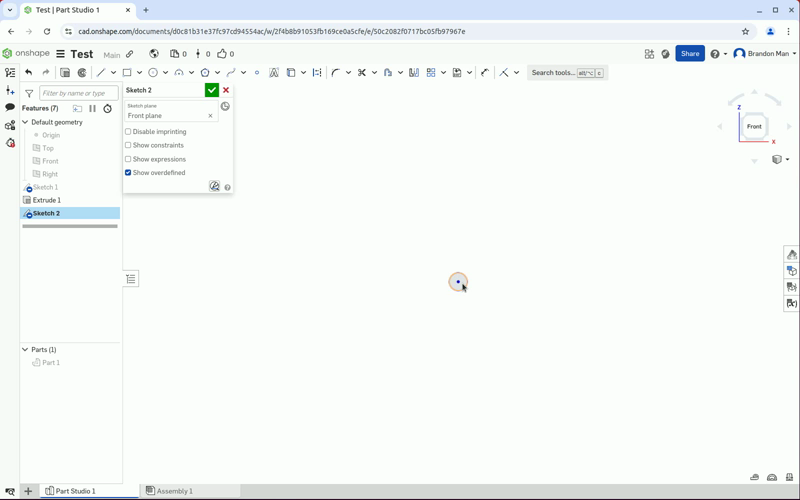
scroll(6)
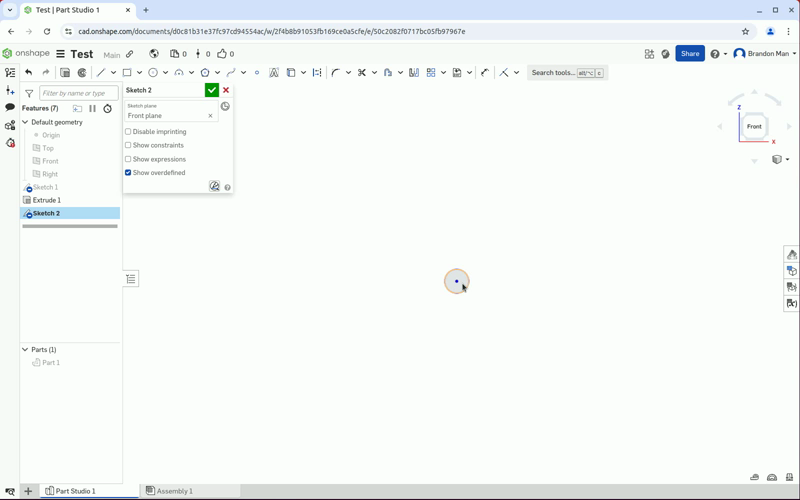
scroll(6)
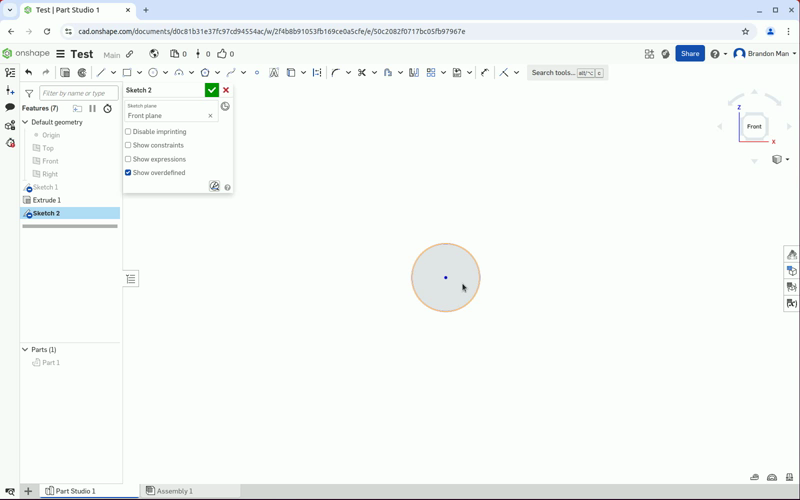
click(462, 283)
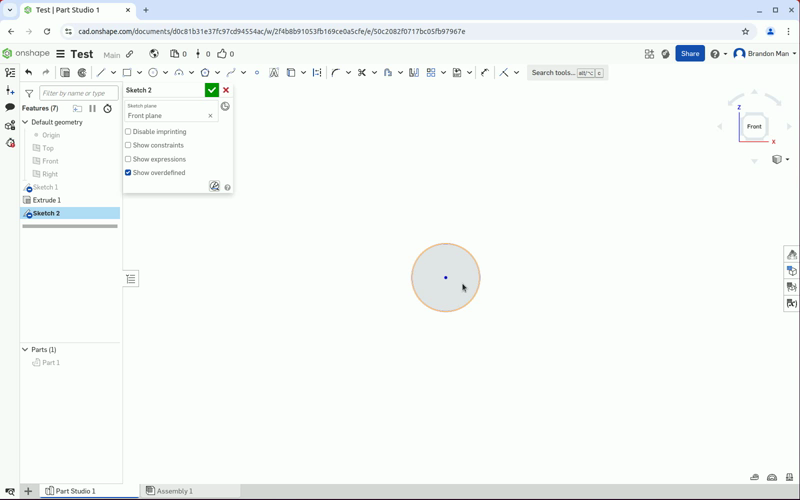
scroll(-6)
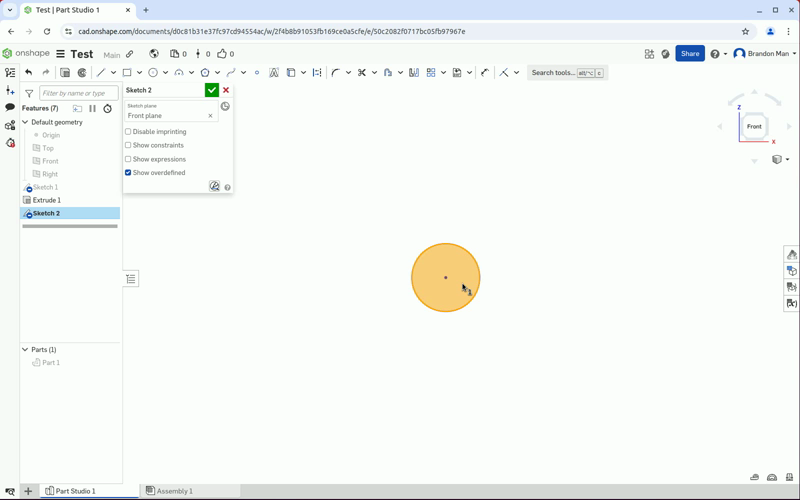
scroll(-6)
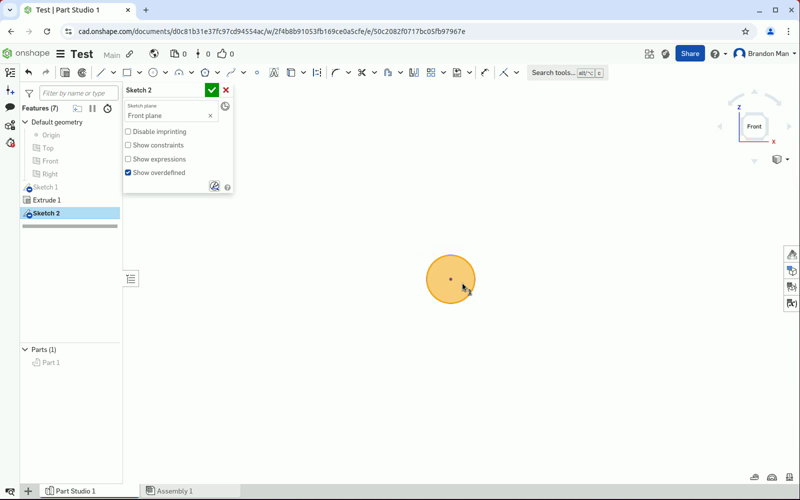
scroll(-6)
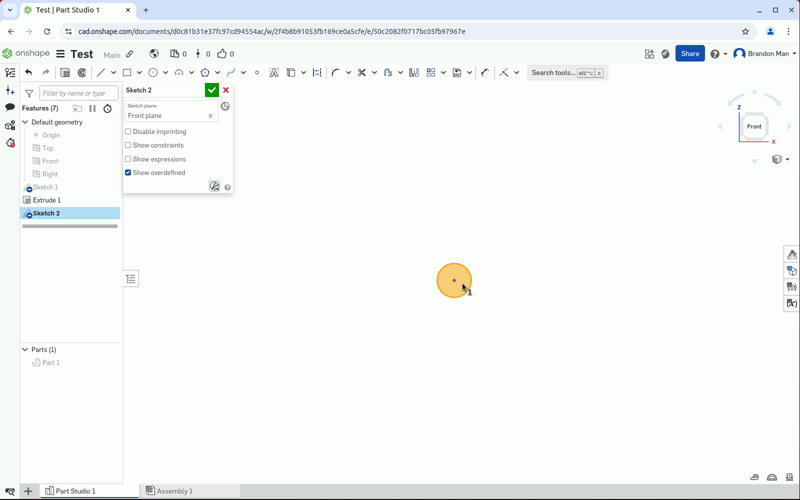
scroll(-6)
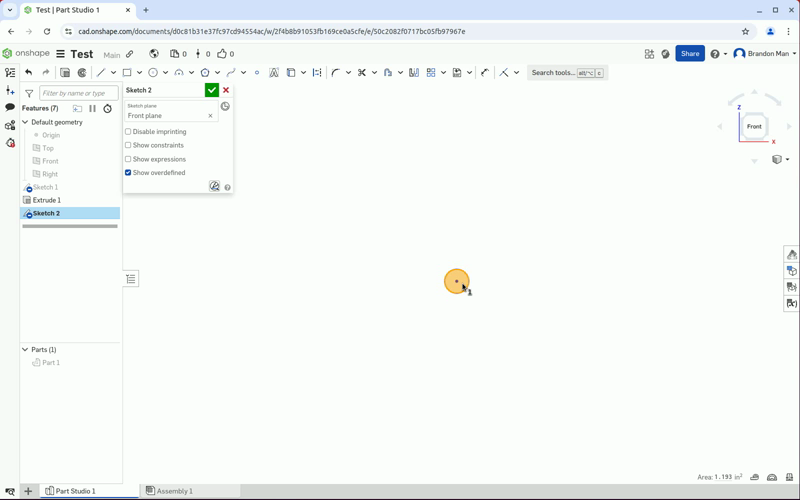
scroll(-6)
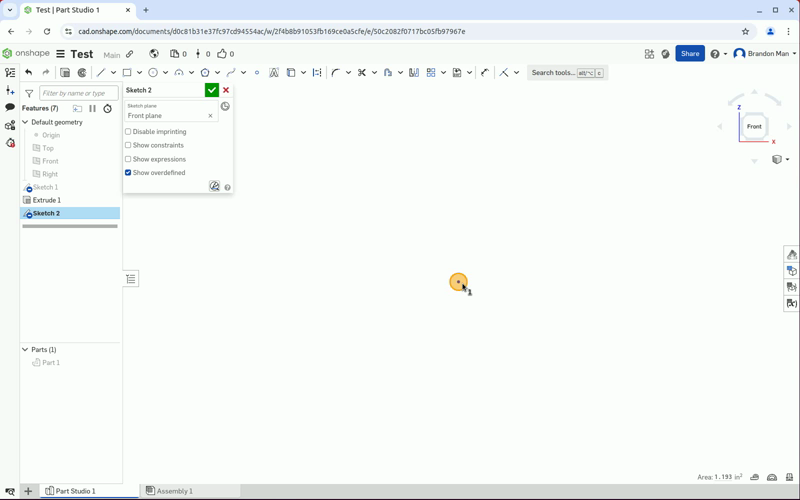
scroll(-6)
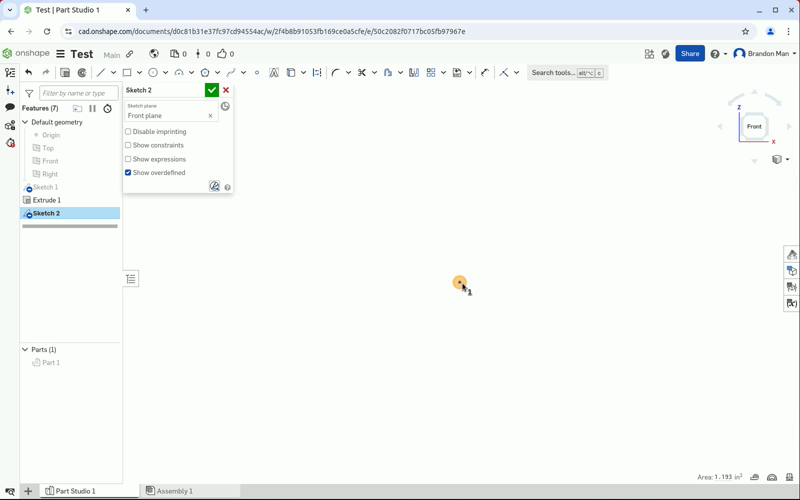
scroll(-6)
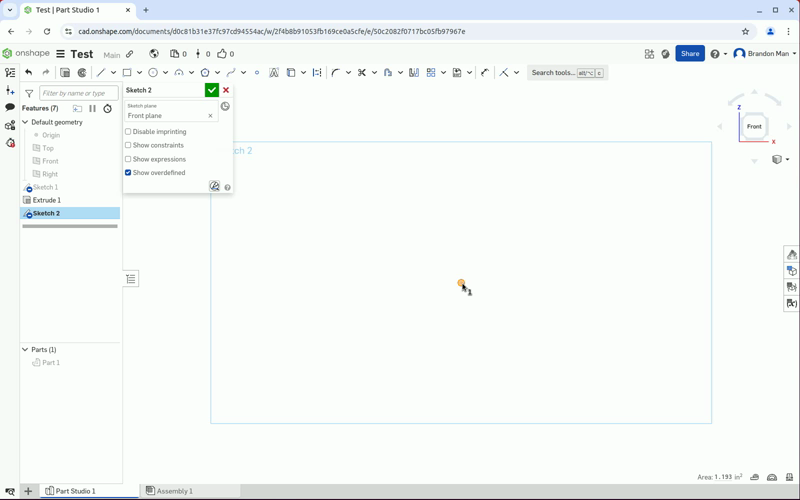
mouse_move(73, 352)
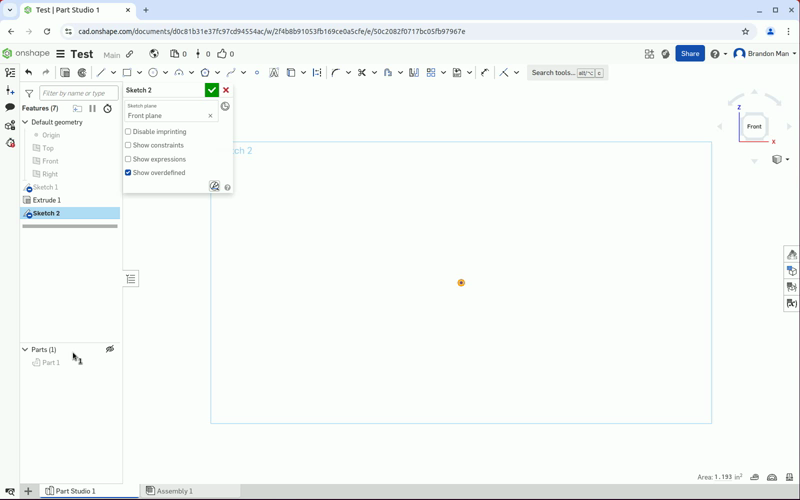
key(shift+y)
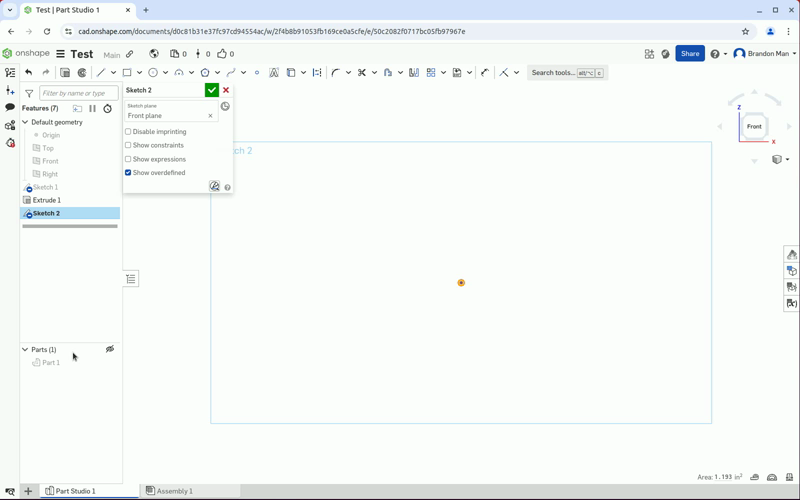
key(shift+e)
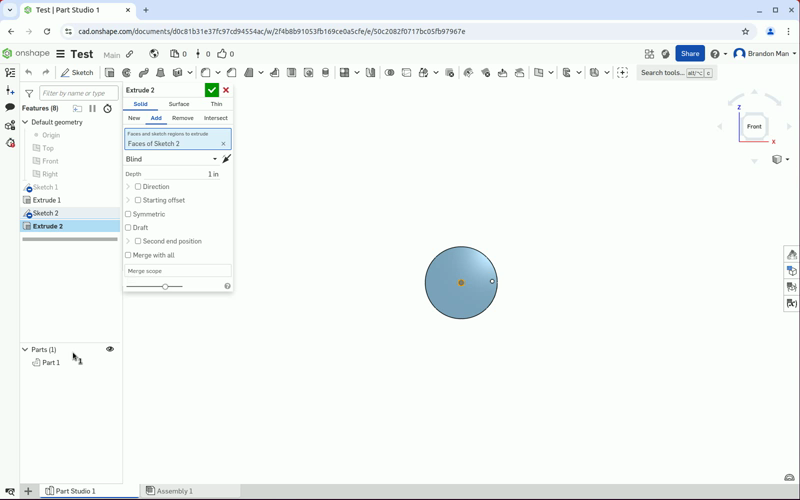
mouse_move(143, 106)
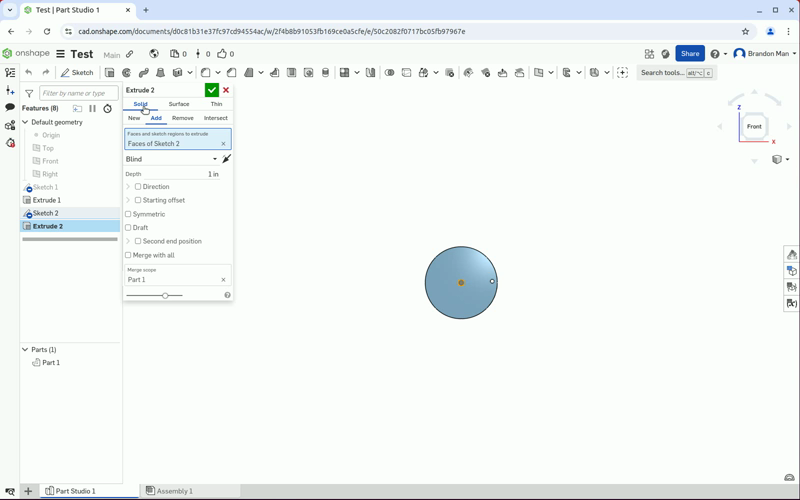
click(143, 106)
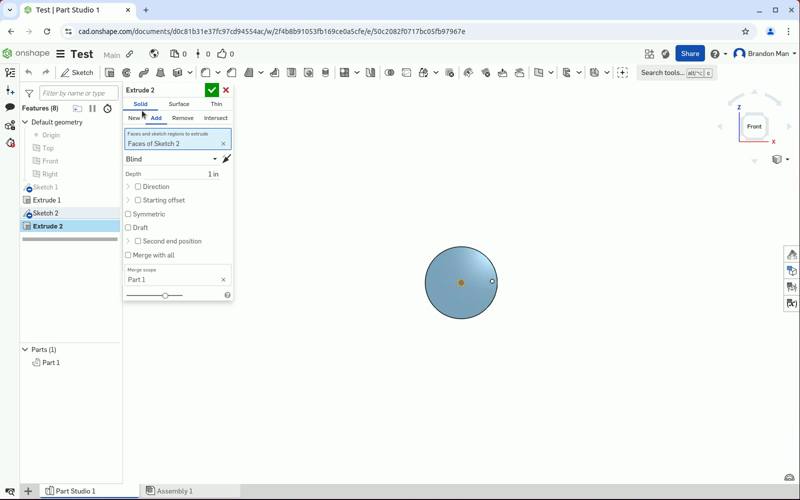
mouse_move(137, 120)
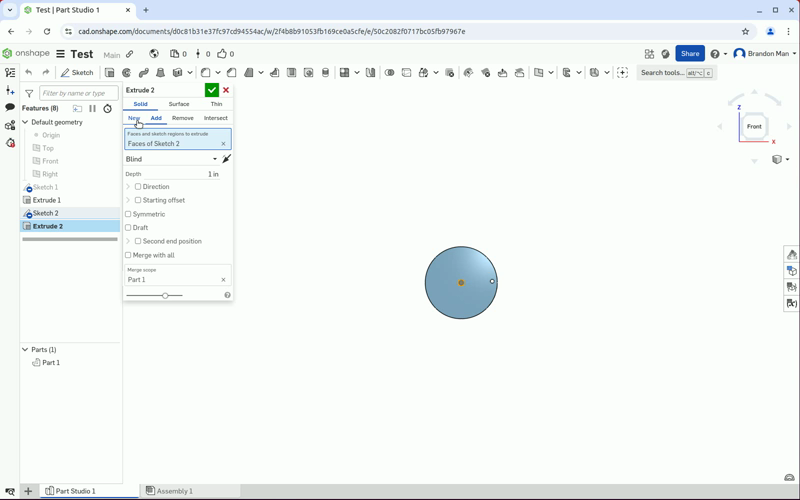
click(137, 120)
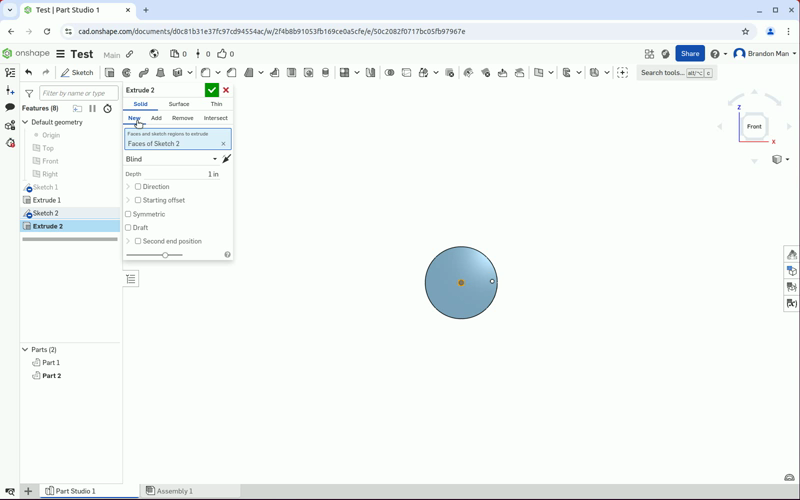
key(tab, 4)
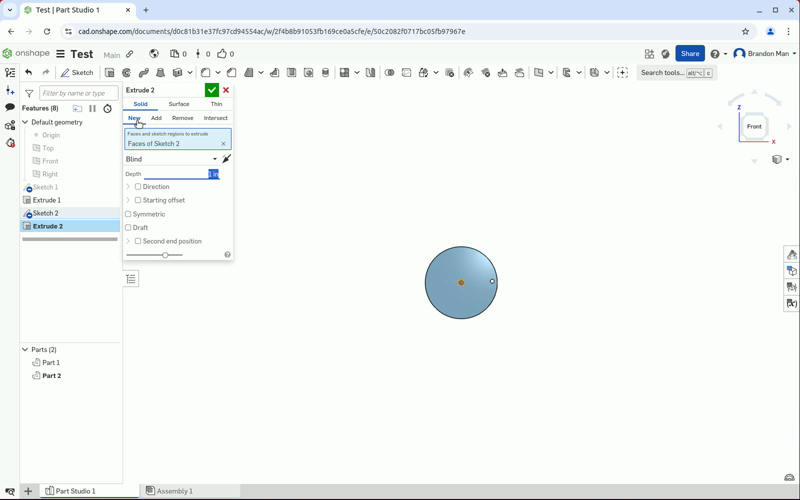
text(23.108)
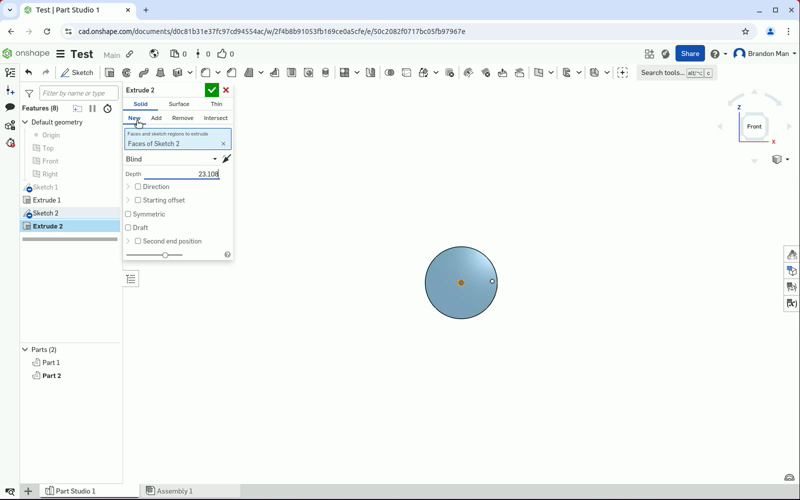
key(tab, 3)
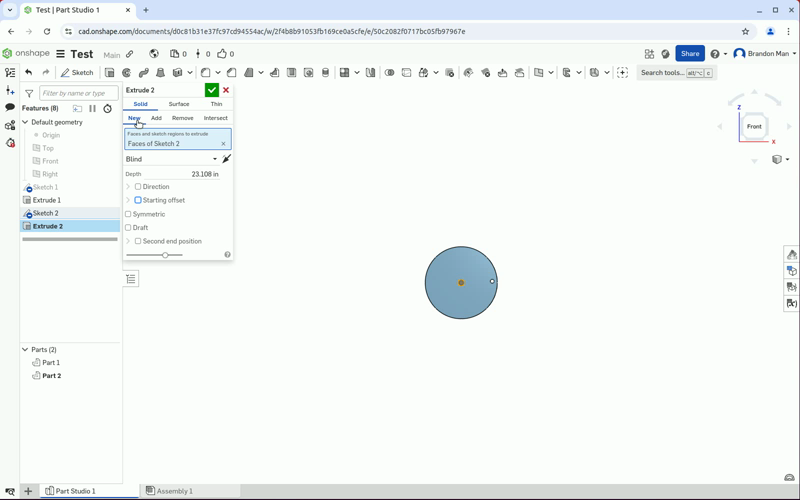
key(tab, 2)
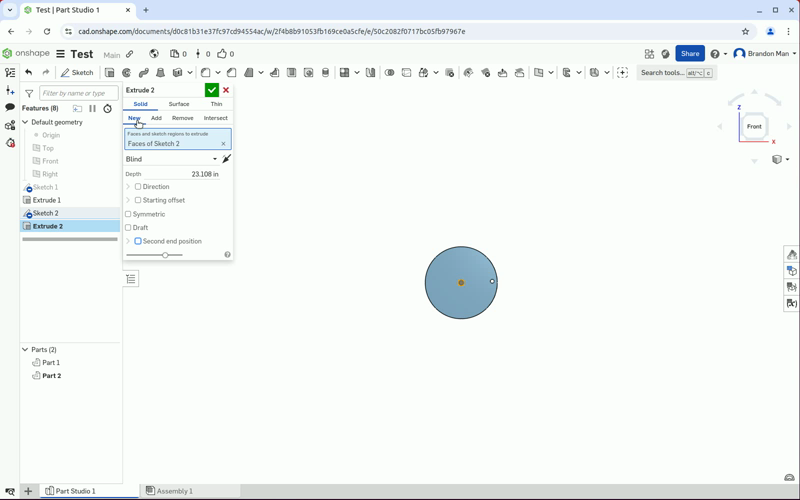
key(space)
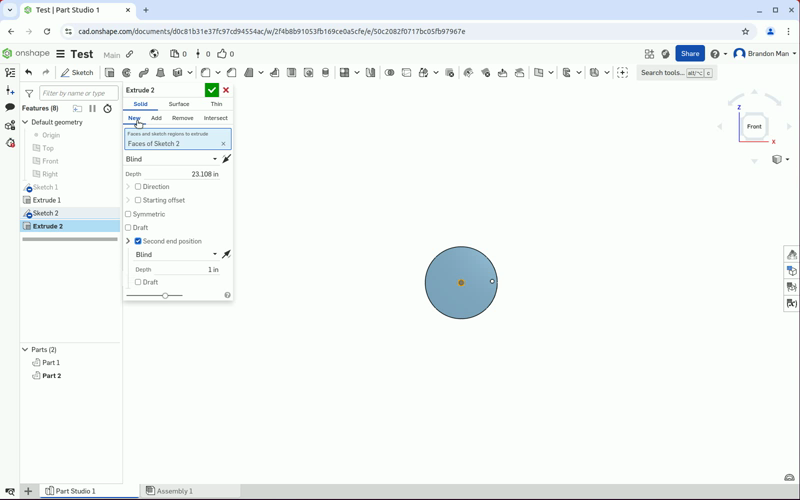
key(tab, 3)
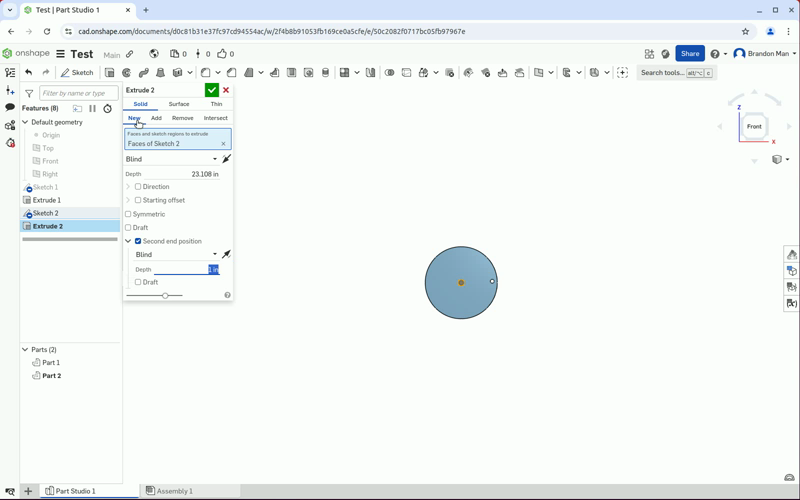
text(0.241)
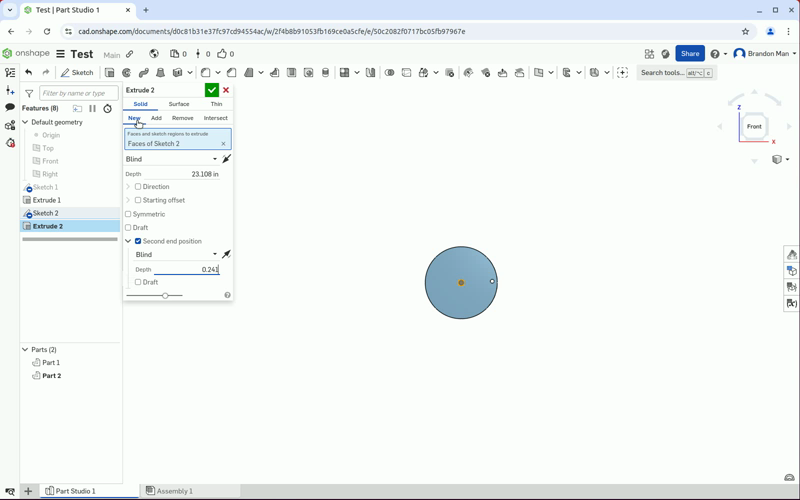
key(enter)
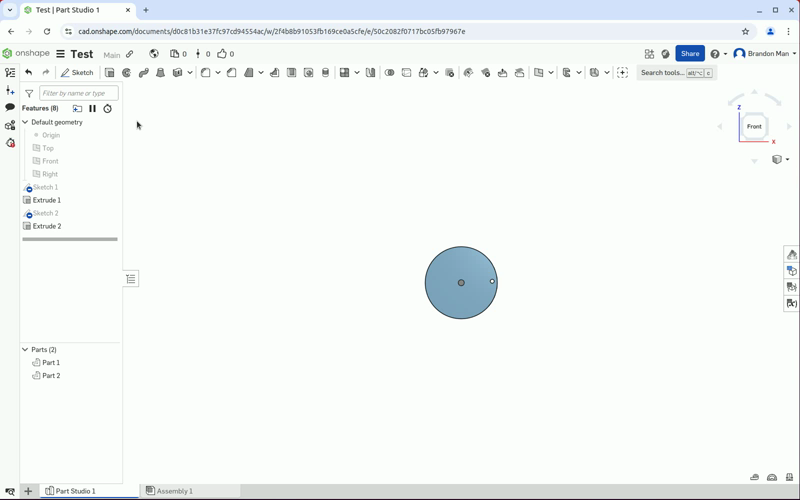
key(shift+h)
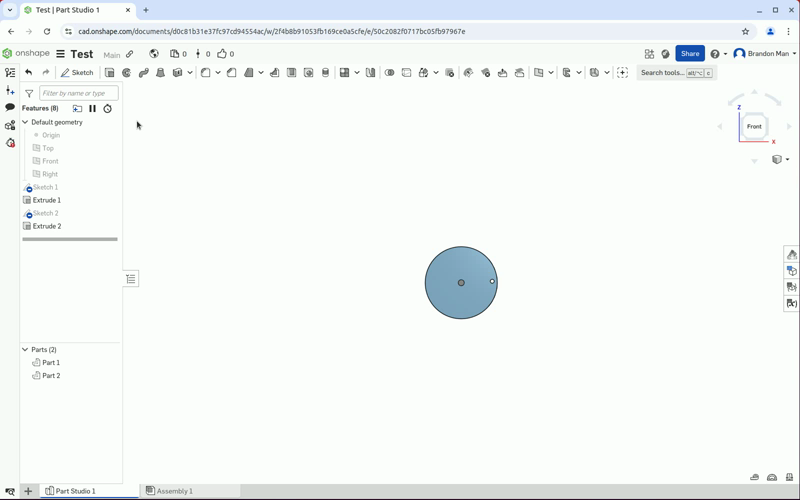
key(shift+h)
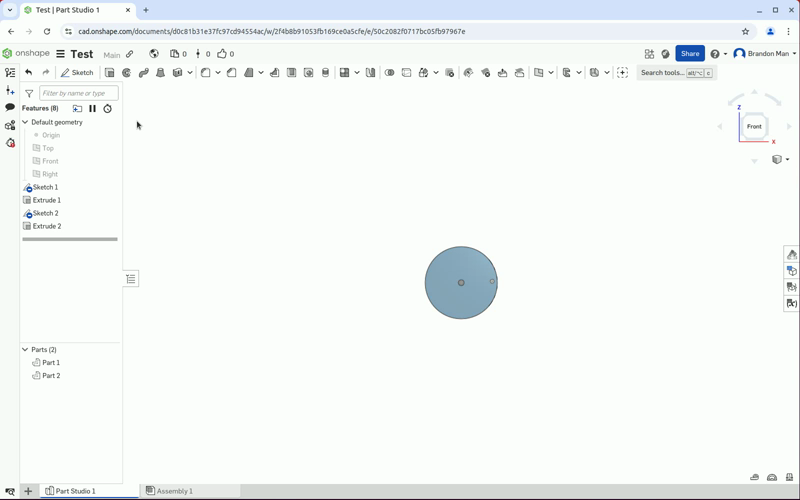
key(shift+7)
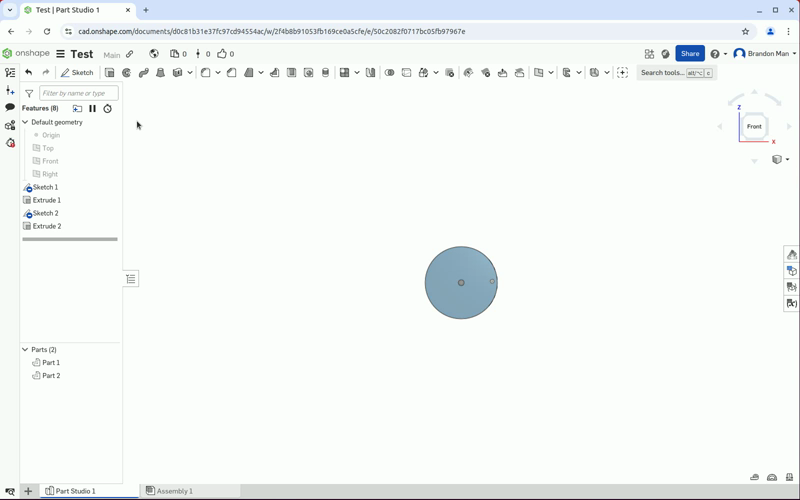
key(left, 2)
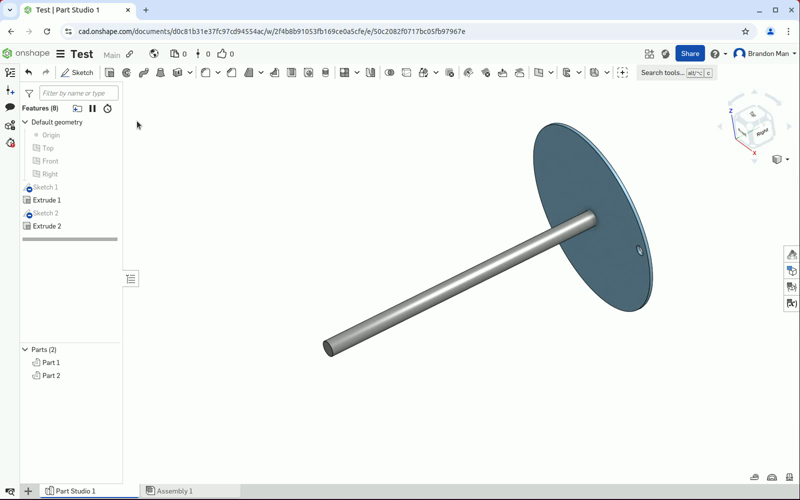
key(down, 2)
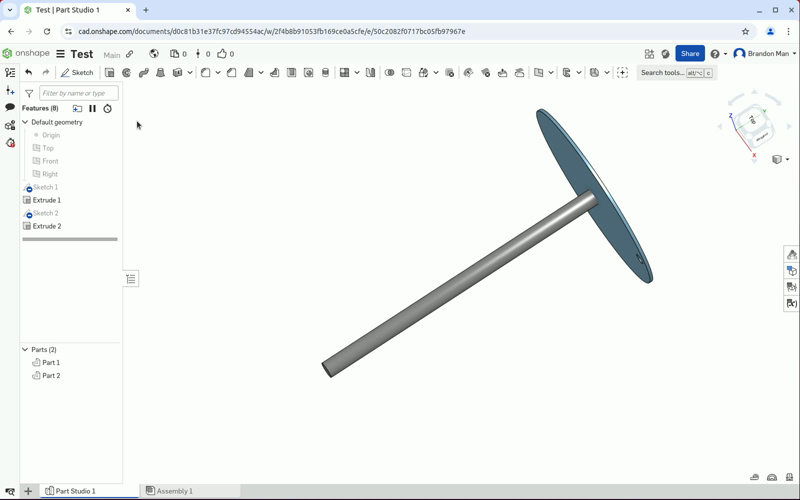
key(up, 2)
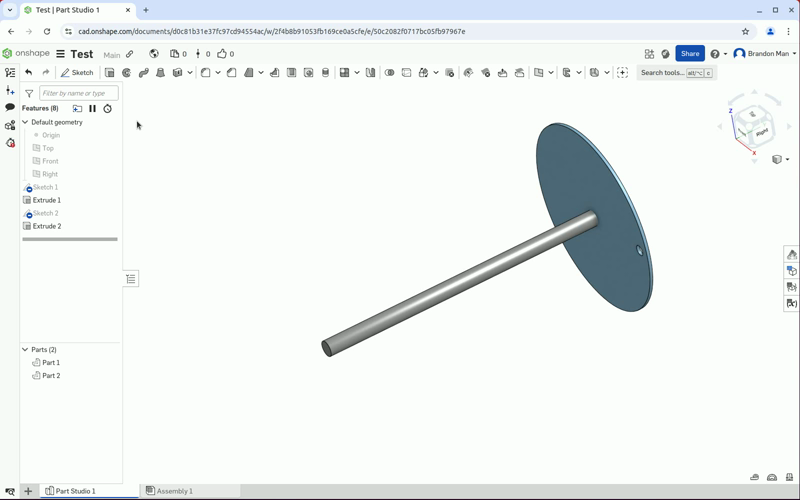
key(right, 2)
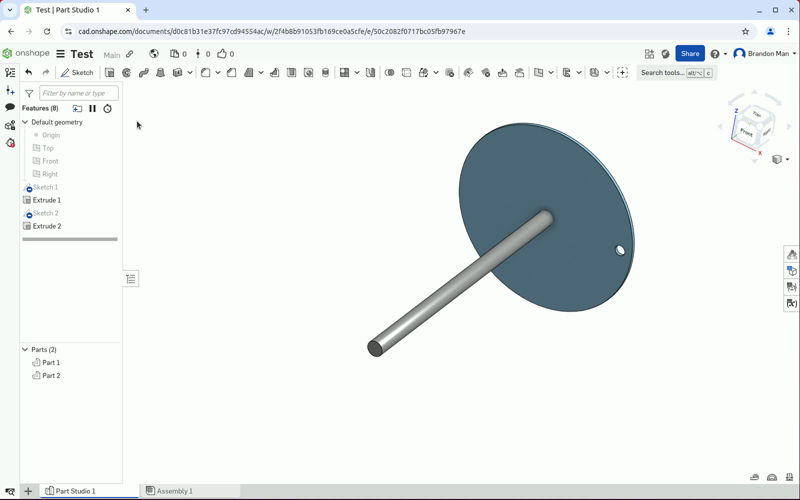
mouse_move(73, 189)
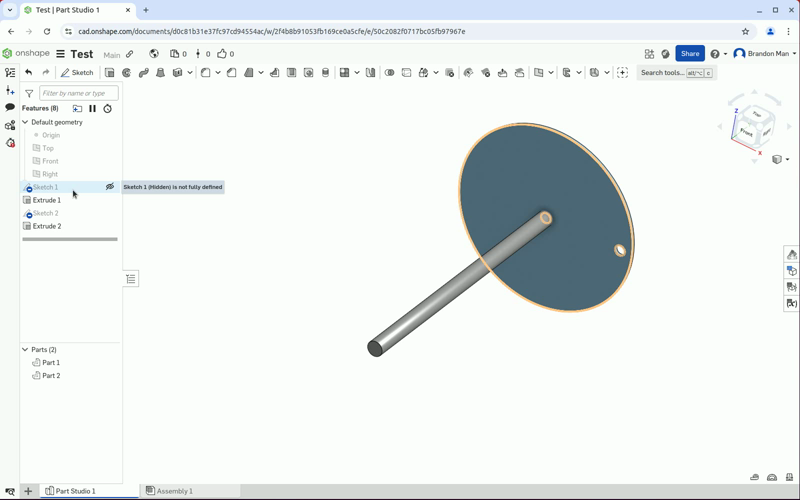
click(73, 189)